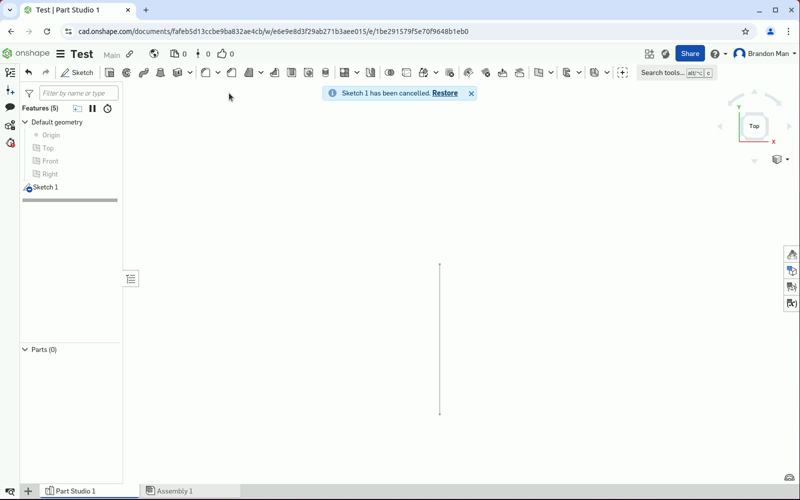
key(shift+h)
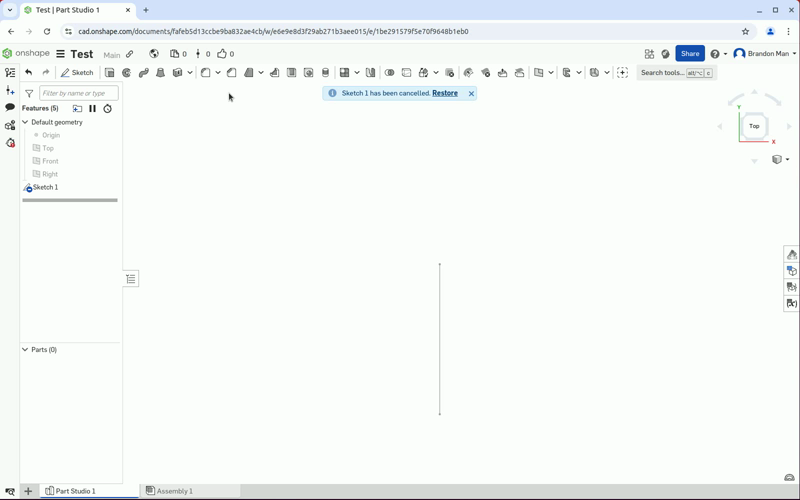
key(shift+s)
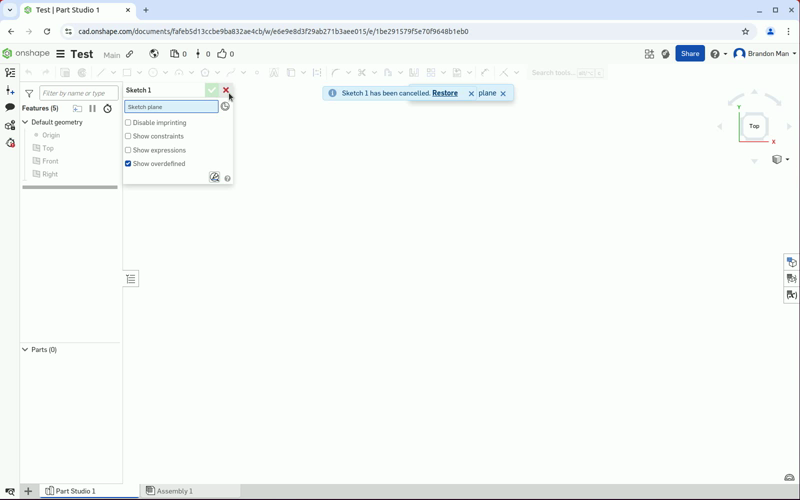
mouse_move(73, 150)
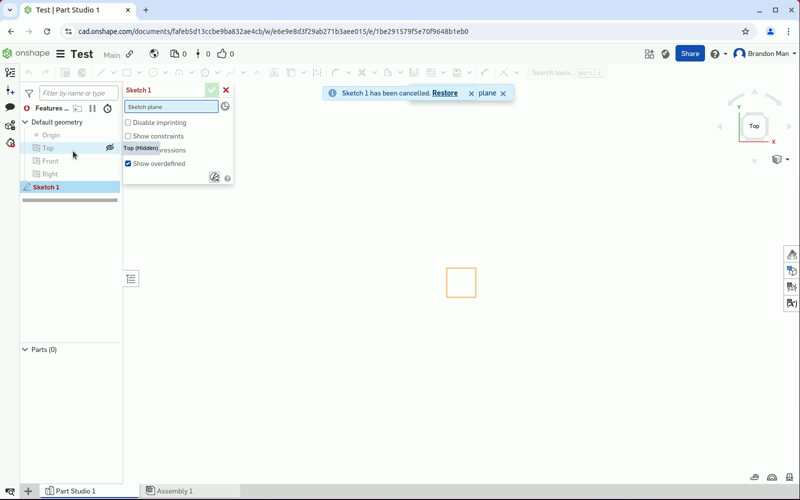
click(73, 150)
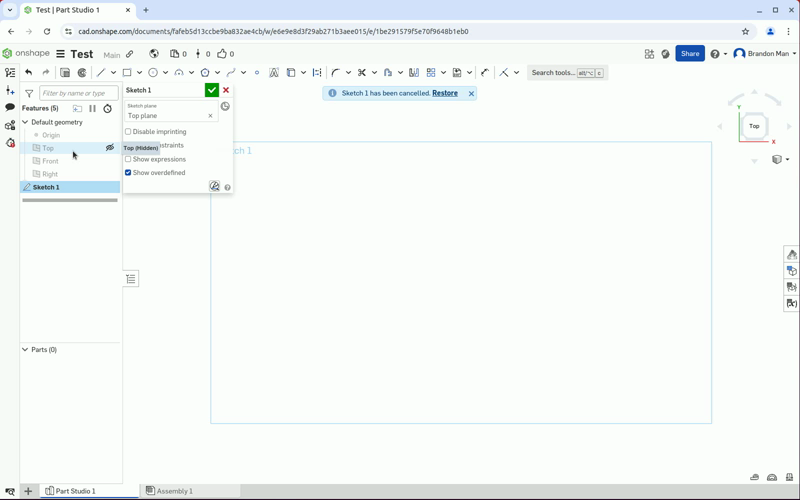
mouse_move(73, 352)
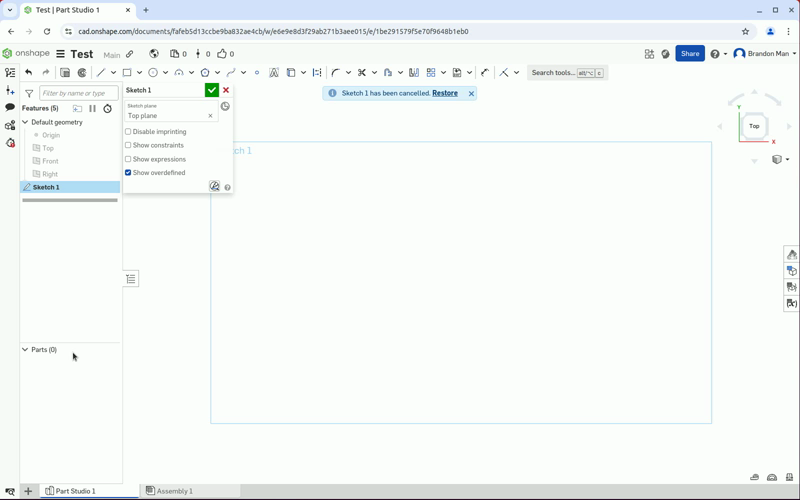
key(y)
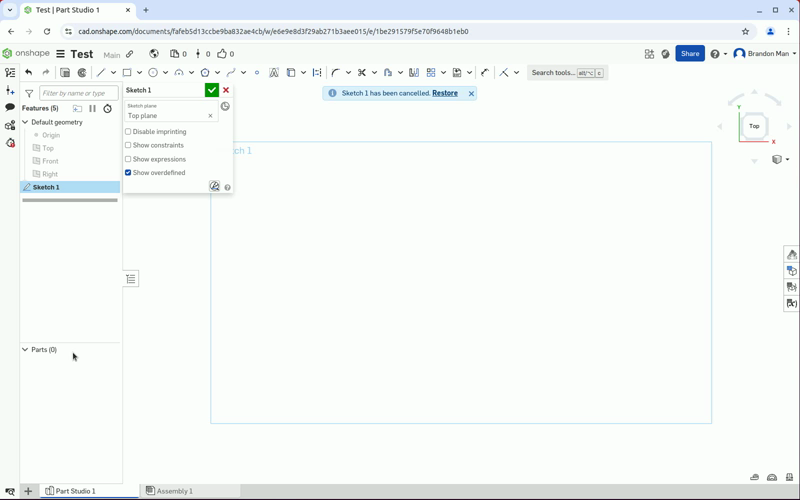
key(c)
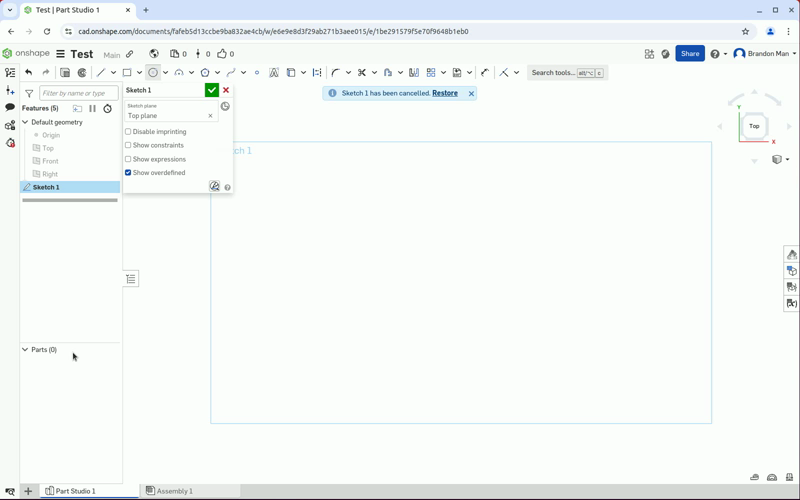
key_down(shift)
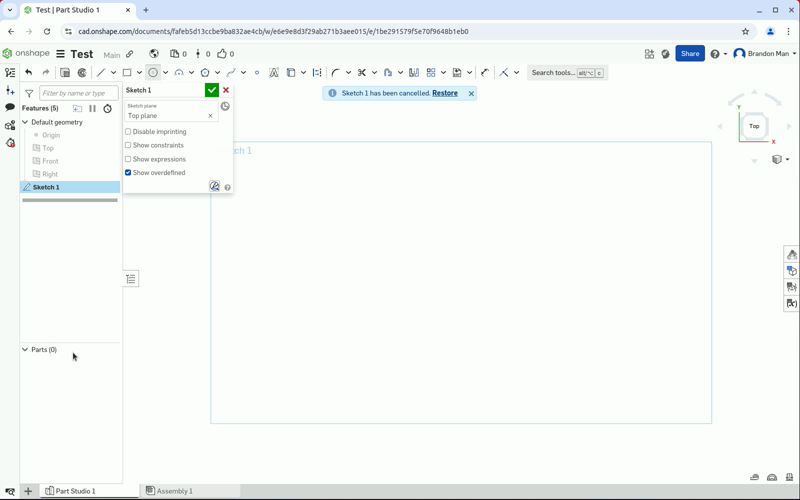
mouse_move(461, 282)
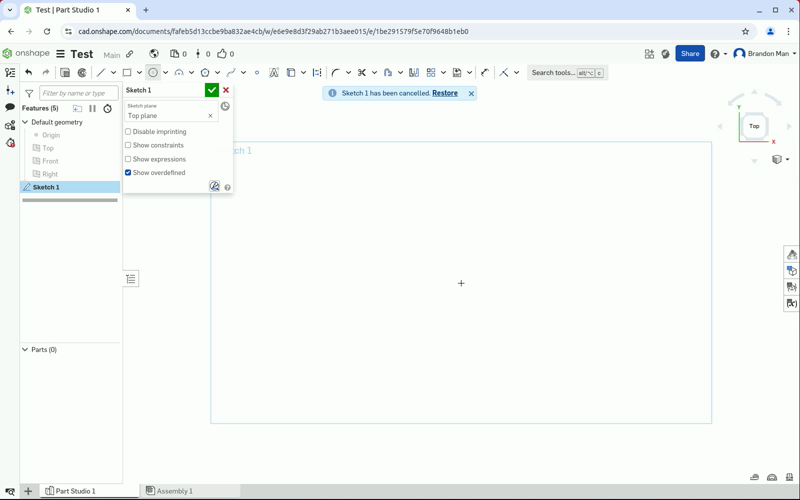
click(461, 282)
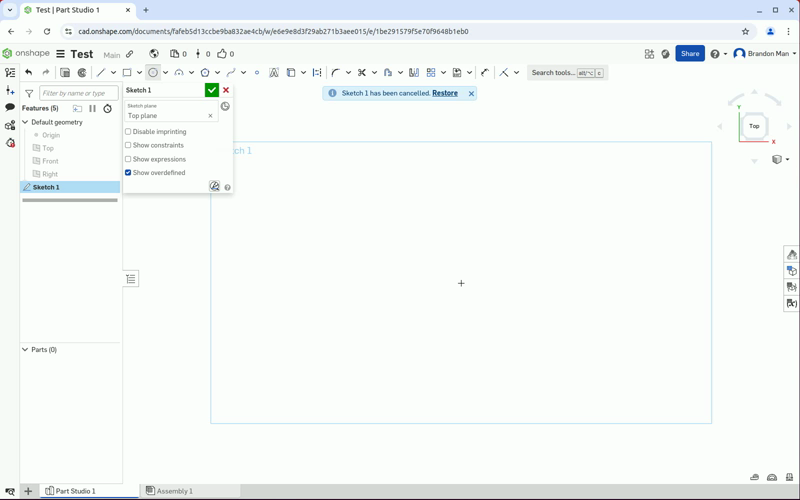
key_up(shift)
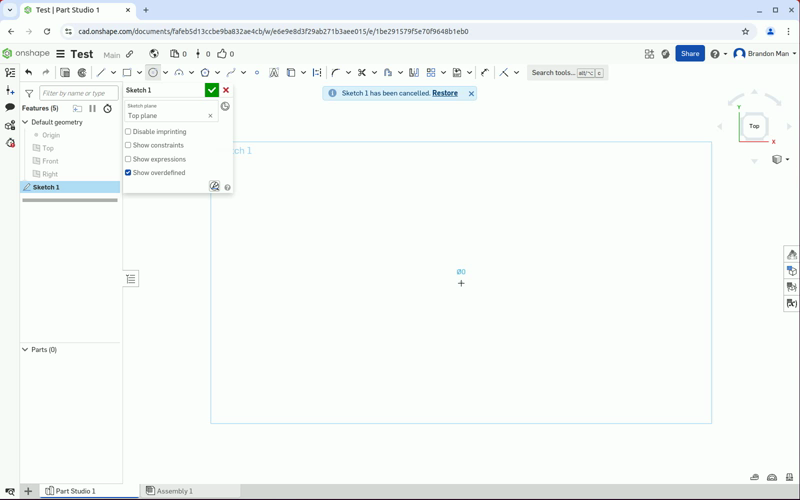
mouse_move(574, 282)
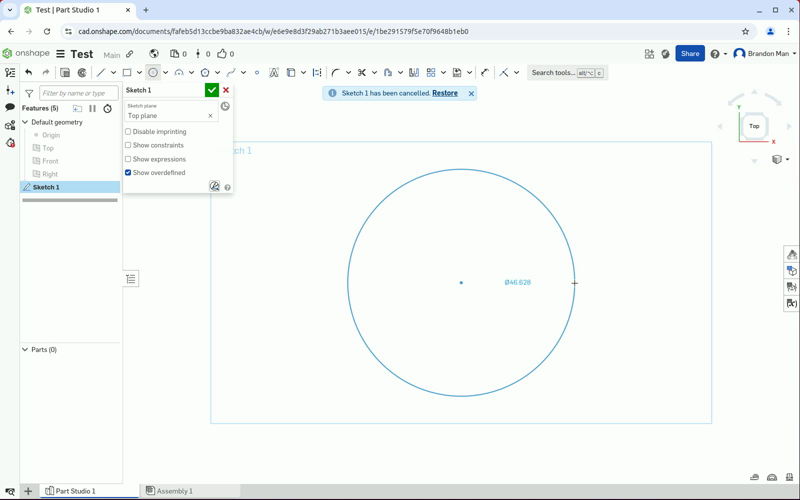
click(574, 282)
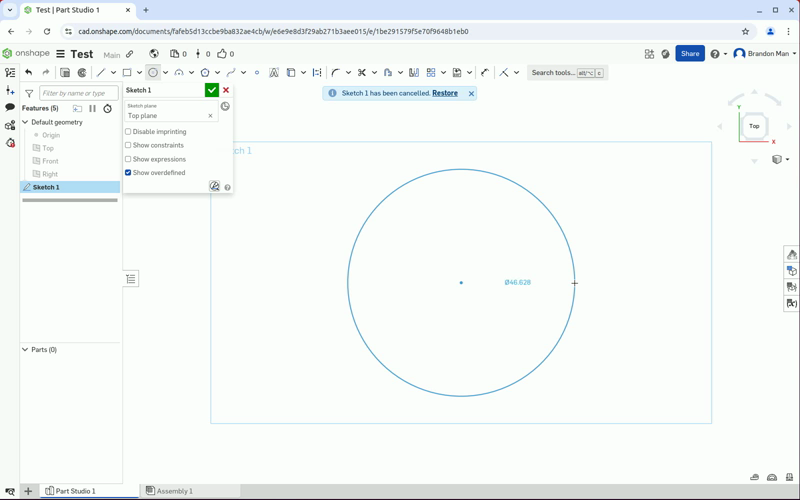
key(esc)
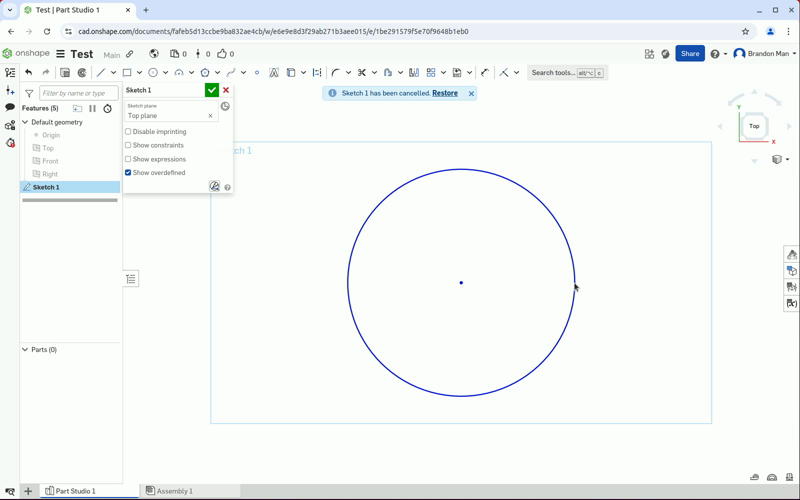
key(c)
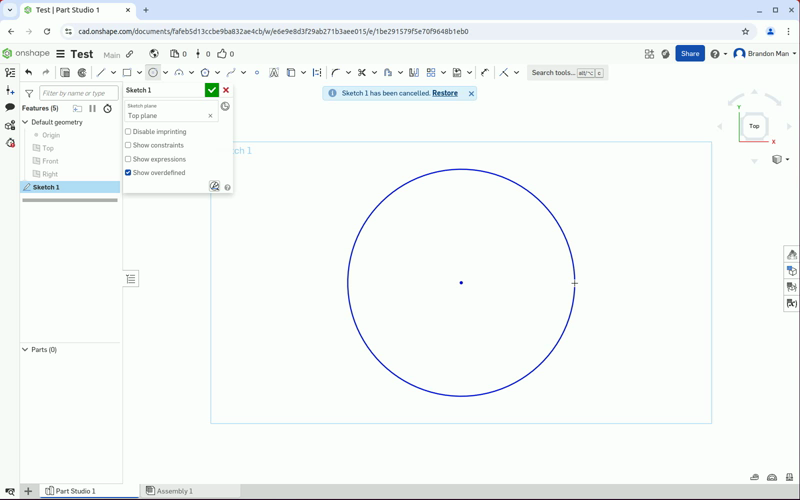
key_down(shift)
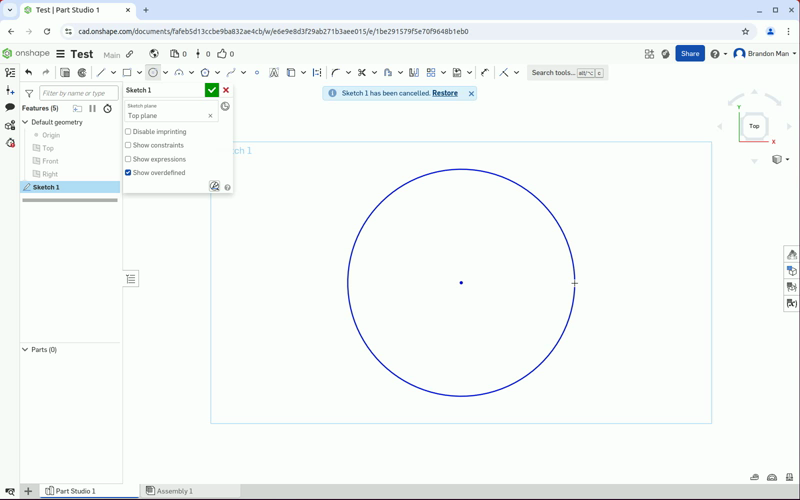
mouse_move(461, 282)
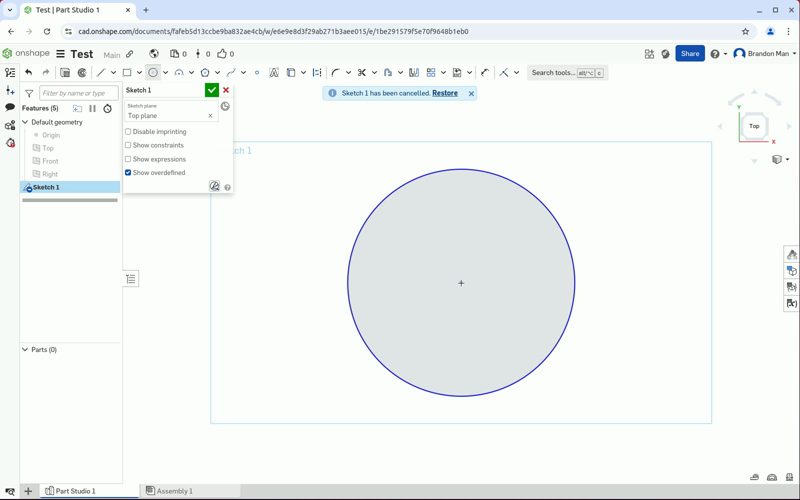
click(461, 282)
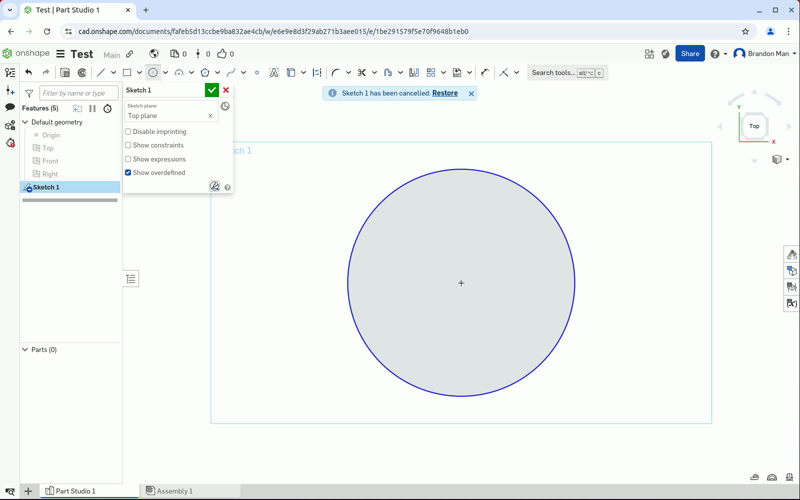
key_up(shift)
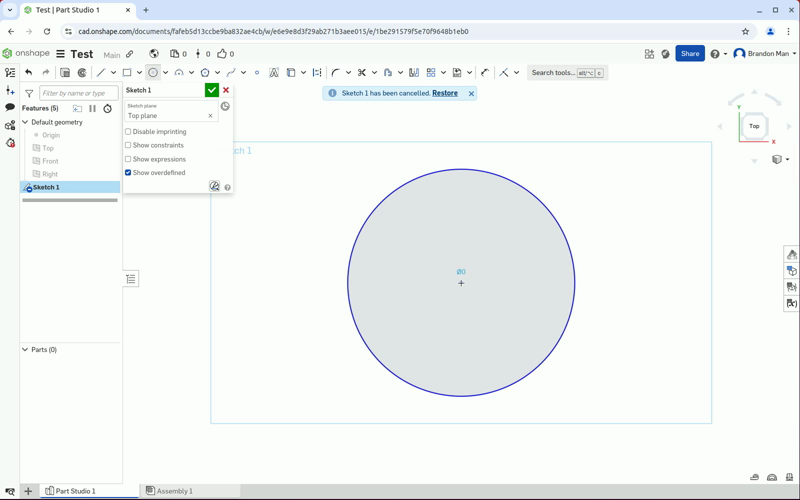
mouse_move(569, 282)
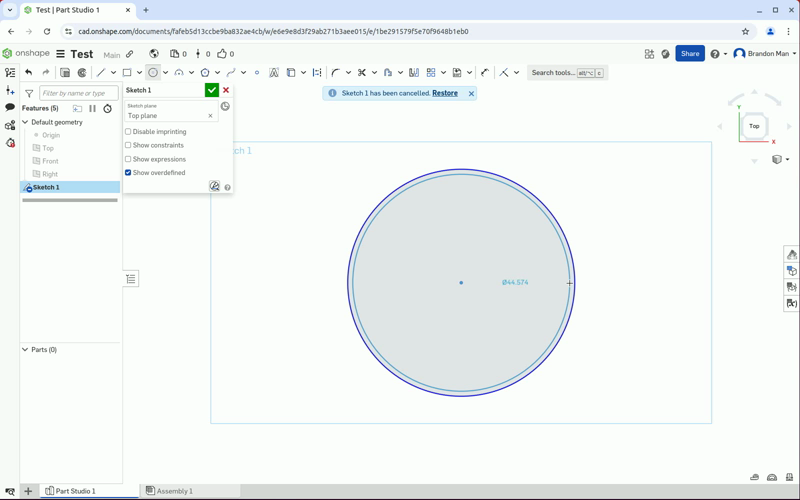
click(569, 282)
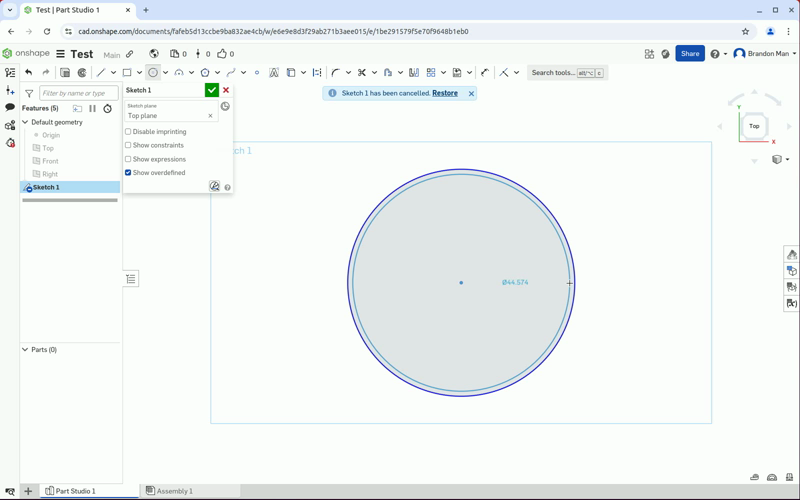
key(esc)
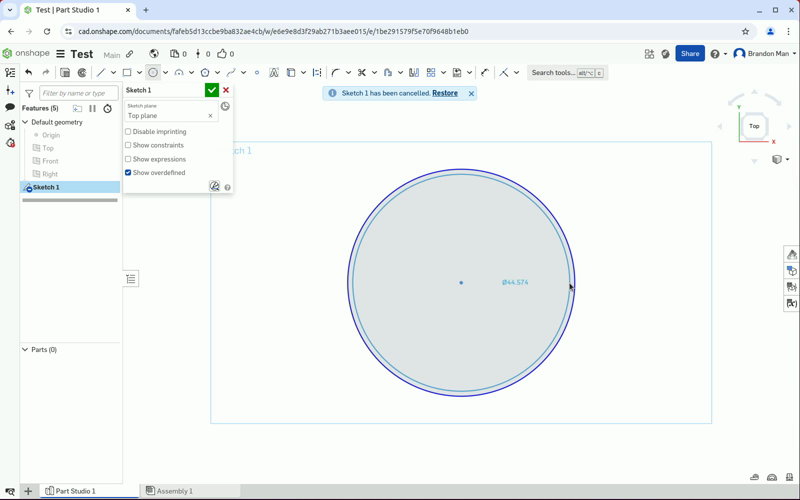
mouse_move(350, 275)
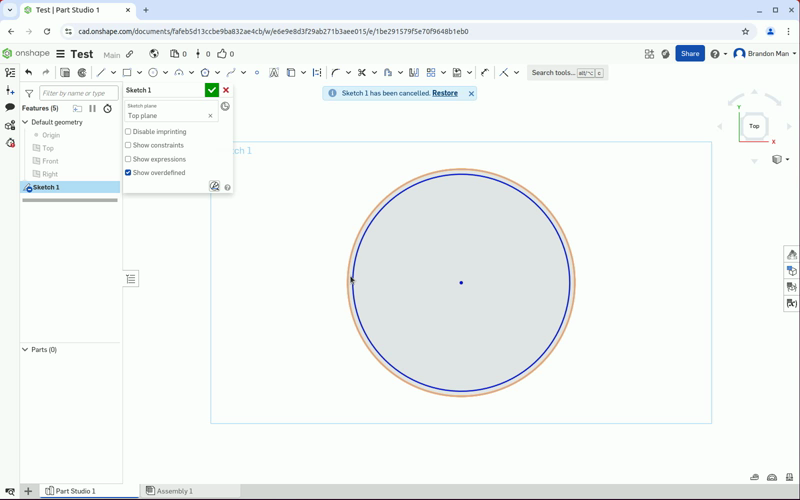
click(350, 275)
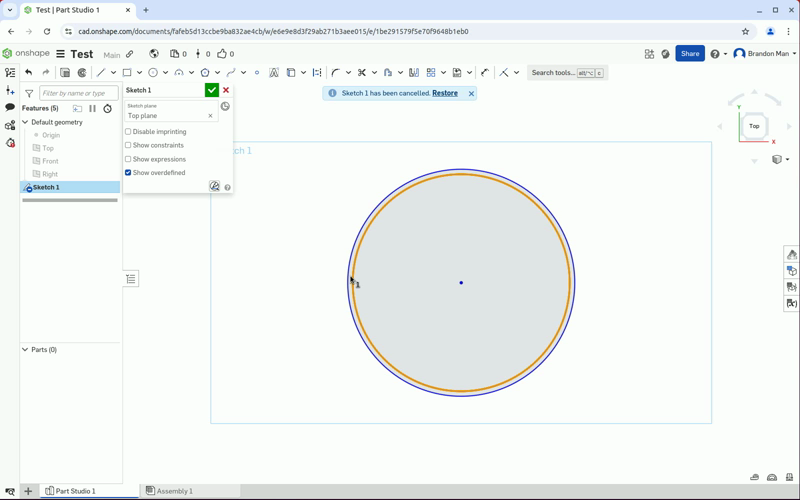
mouse_move(73, 352)
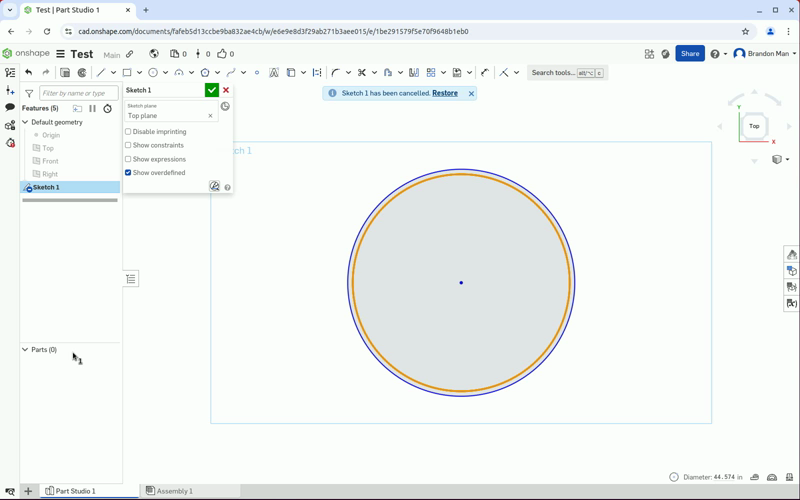
key(shift+y)
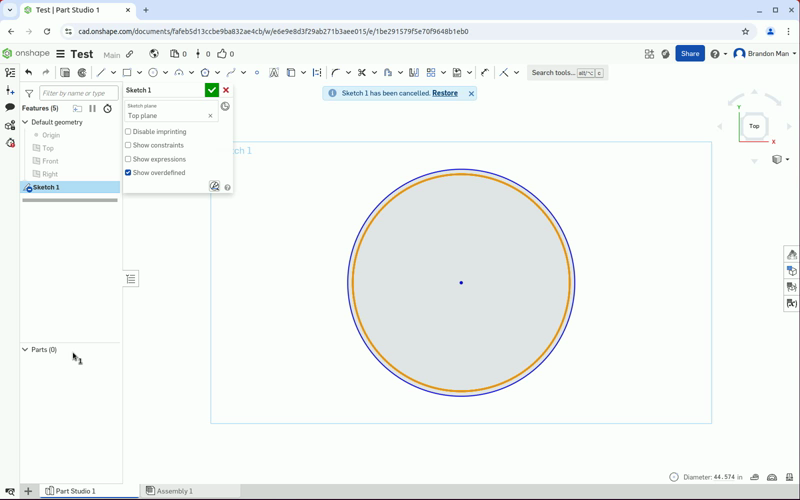
key(shift+e)
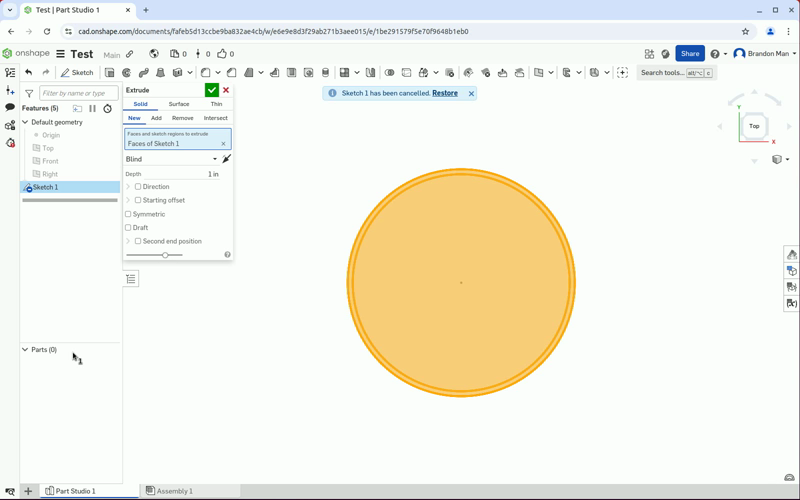
mouse_move(143, 106)
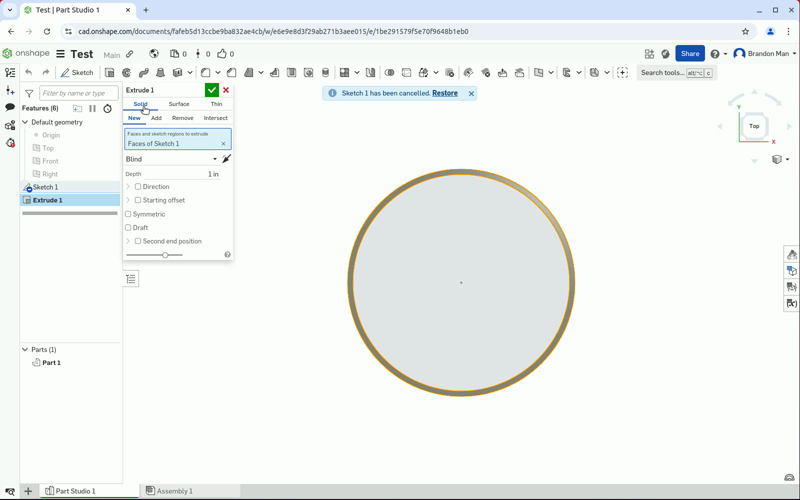
click(143, 106)
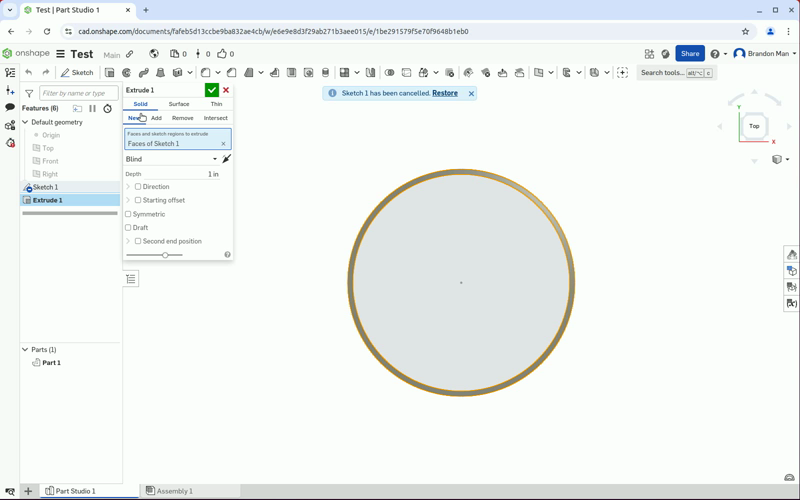
mouse_move(137, 120)
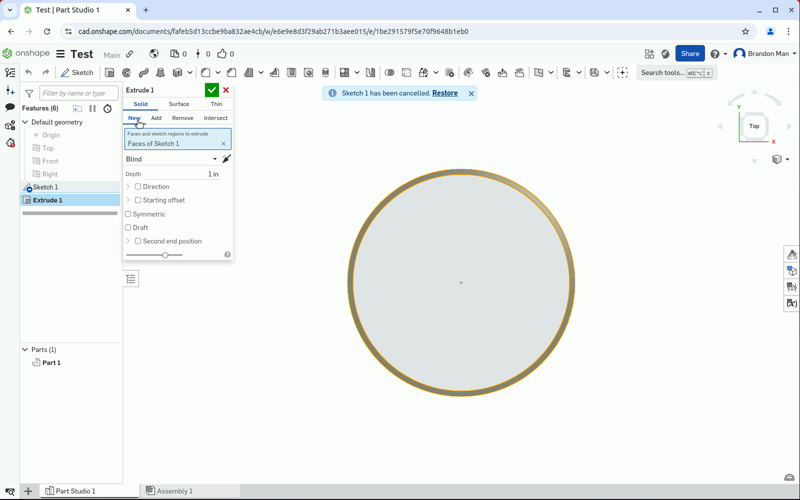
click(137, 120)
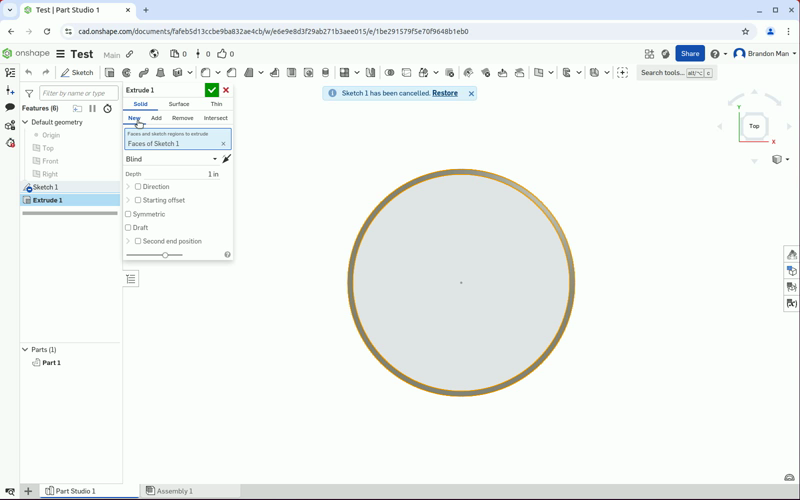
key(tab, 4)
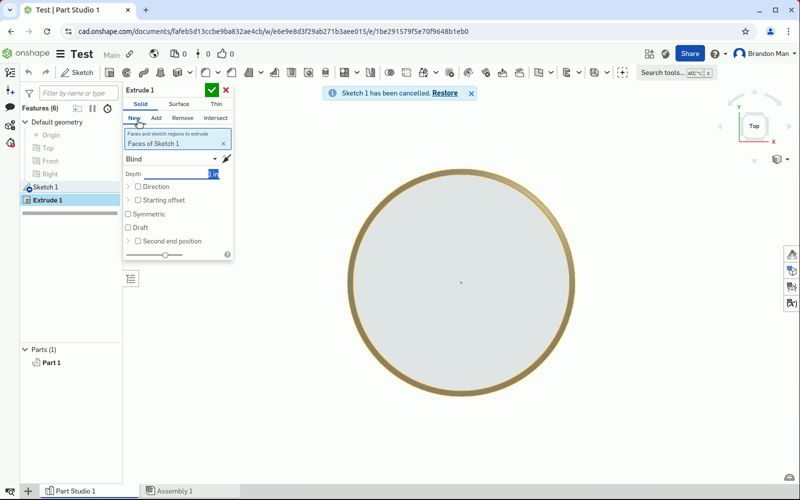
text(10.592)
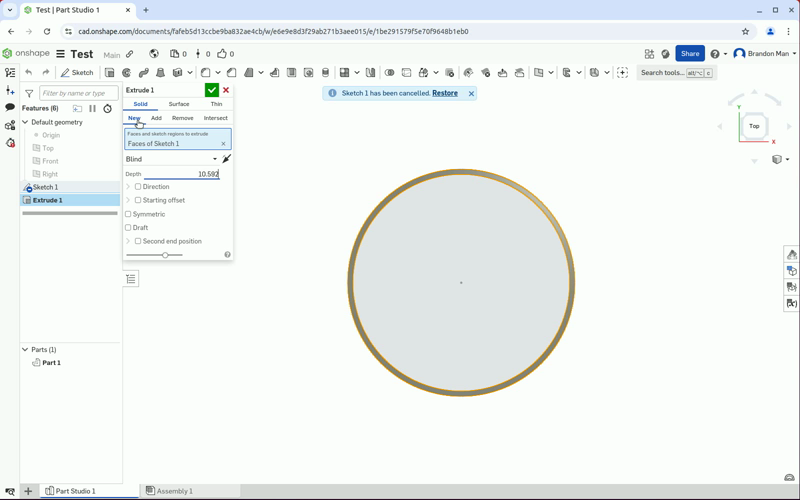
key(tab, 3)
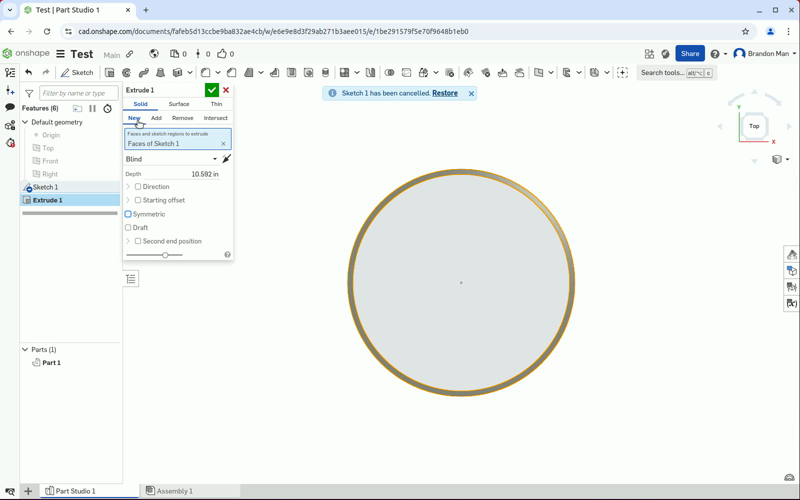
key(space)
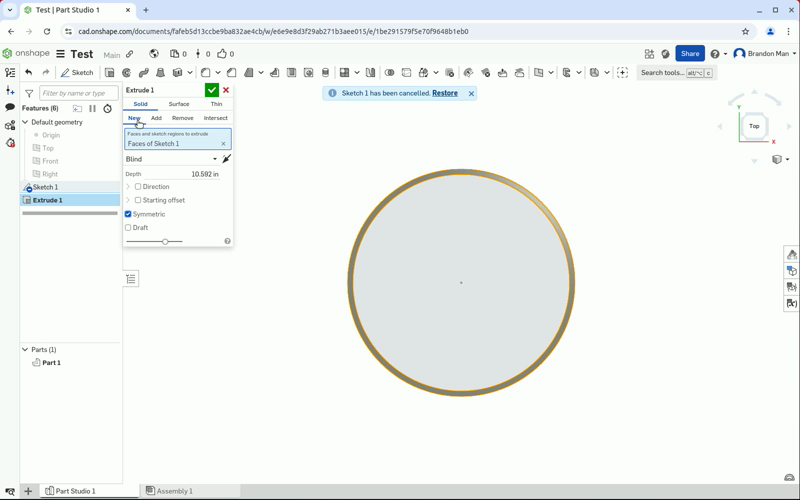
key(enter)
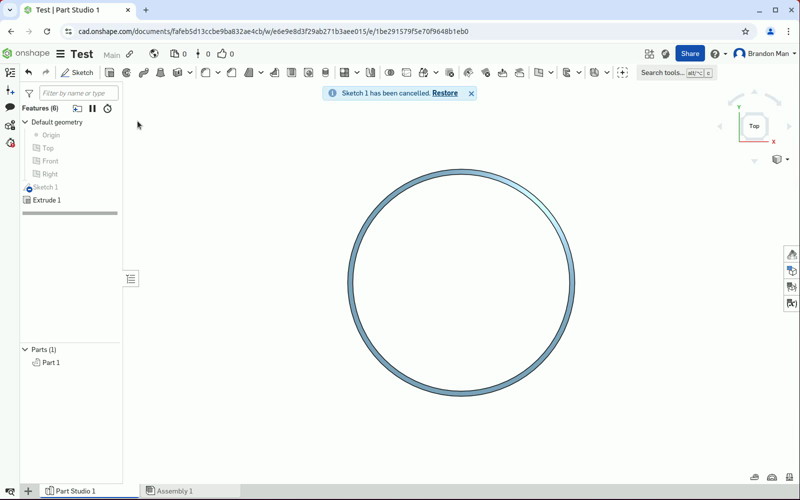
key(shift+h)
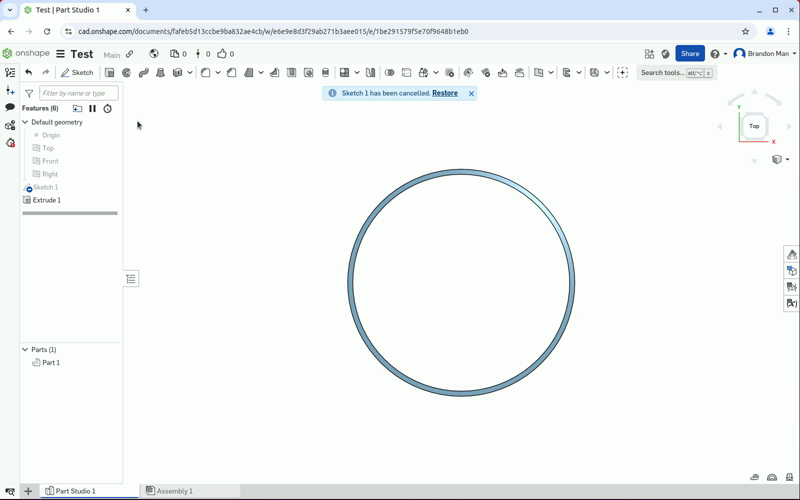
key(shift+h)
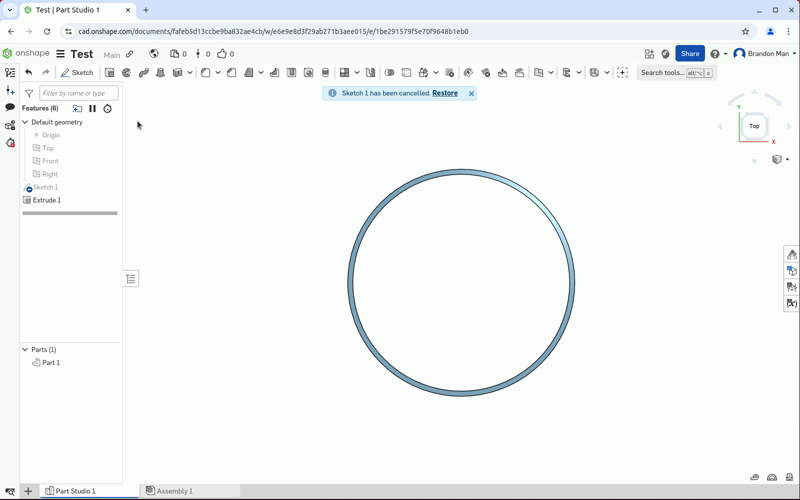
mouse_move(73, 189)
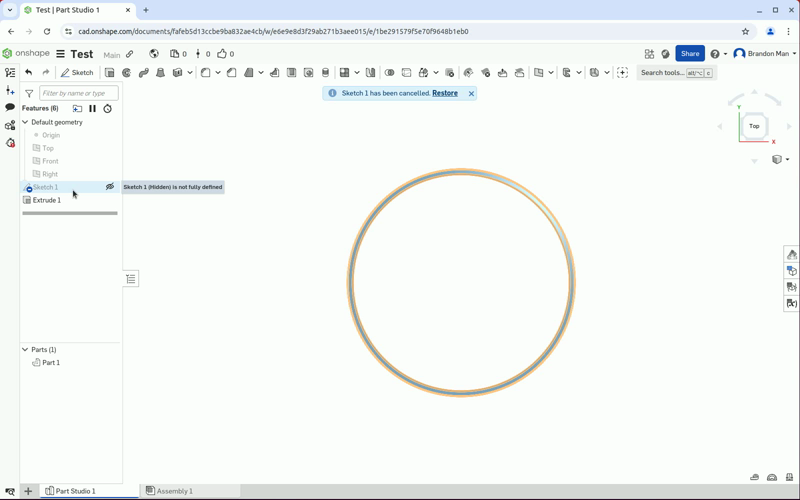
click(73, 189)
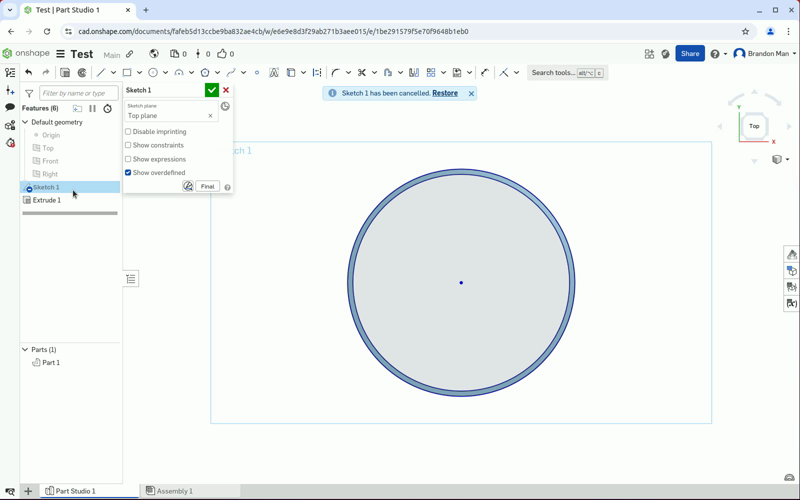
mouse_move(229, 92)
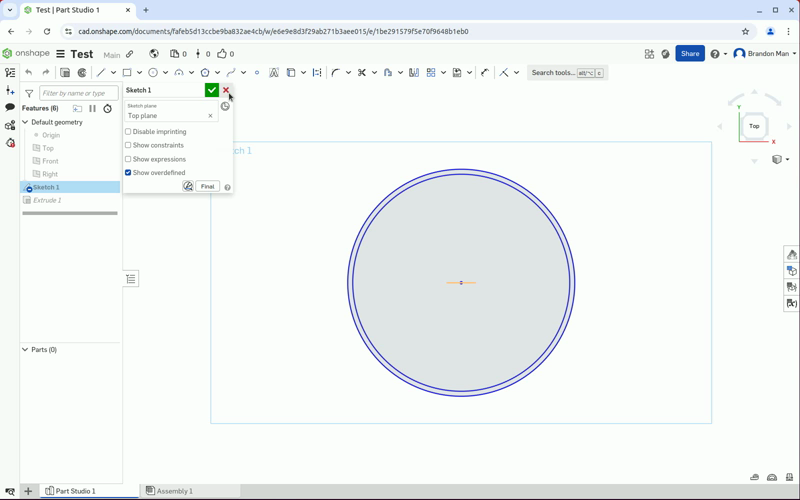
click(229, 92)
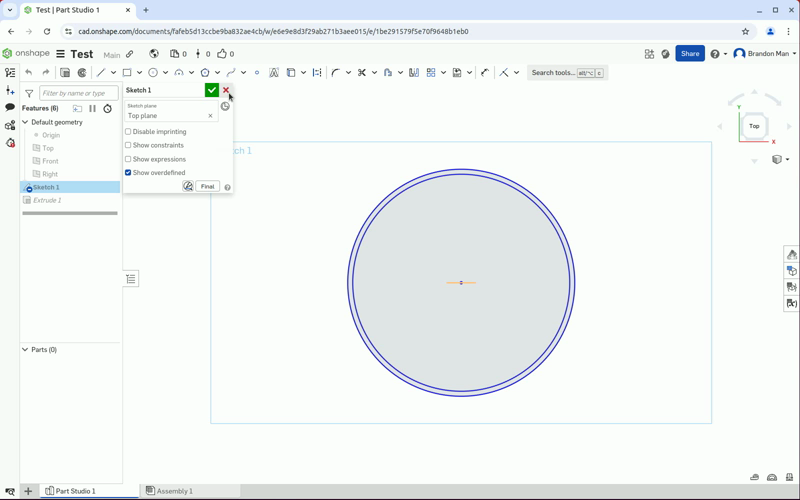
key(shift+s)
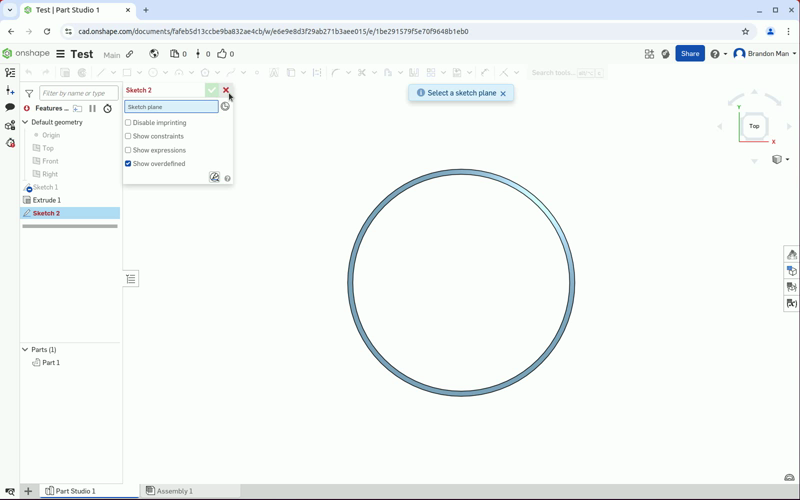
mouse_move(73, 150)
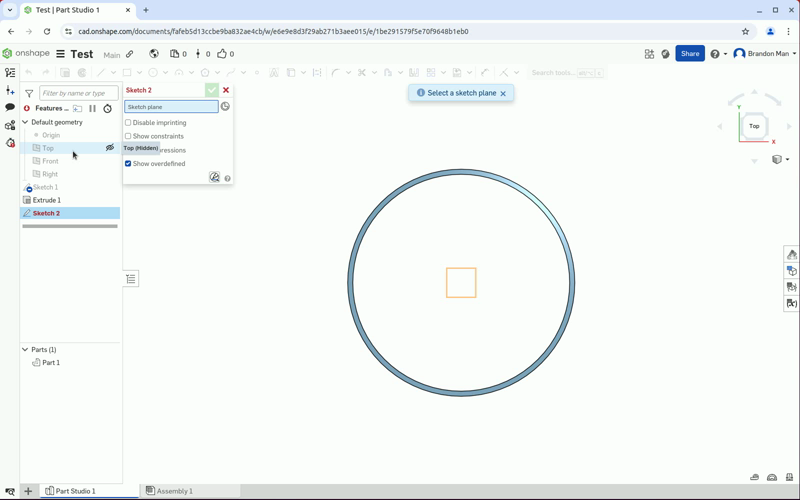
click(73, 150)
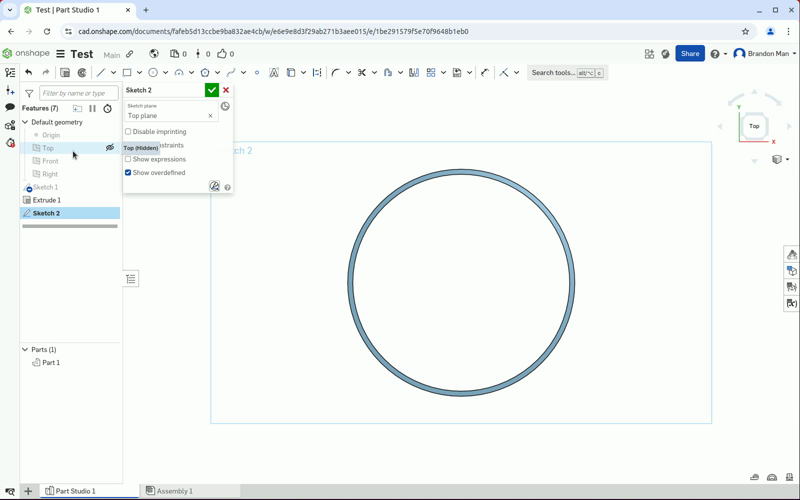
mouse_move(73, 352)
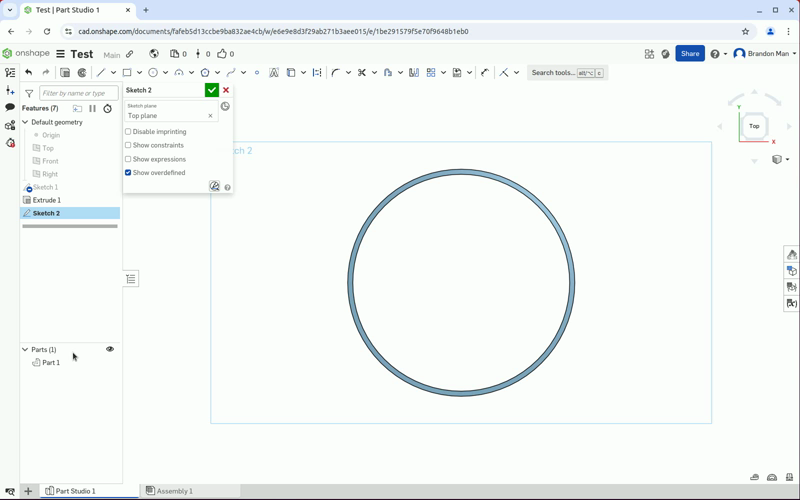
key(y)
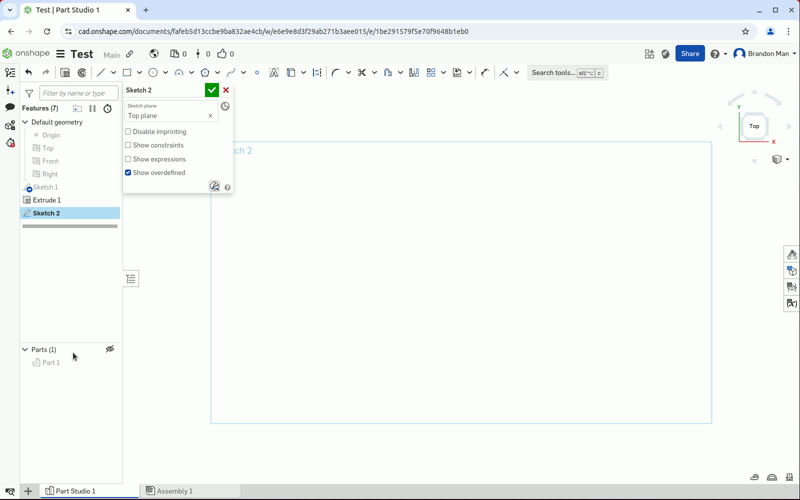
key(c)
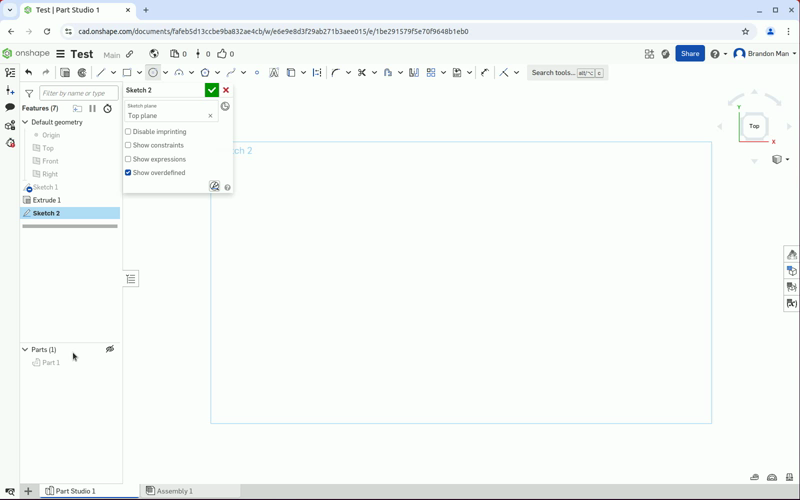
key_down(shift)
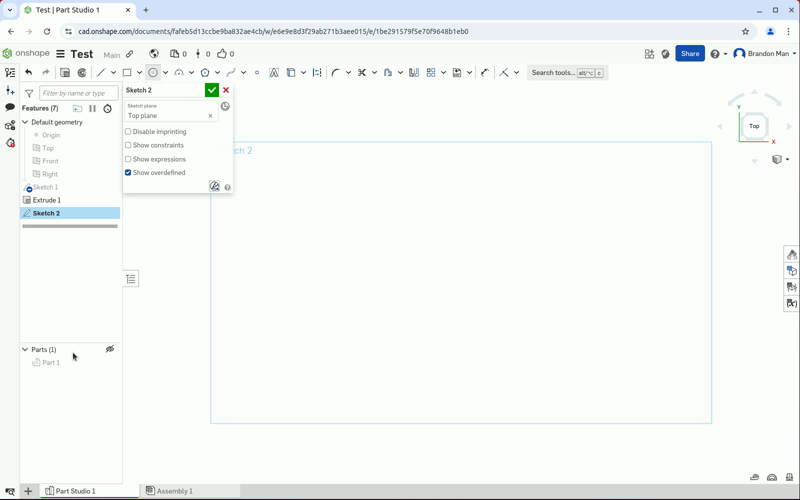
mouse_move(461, 282)
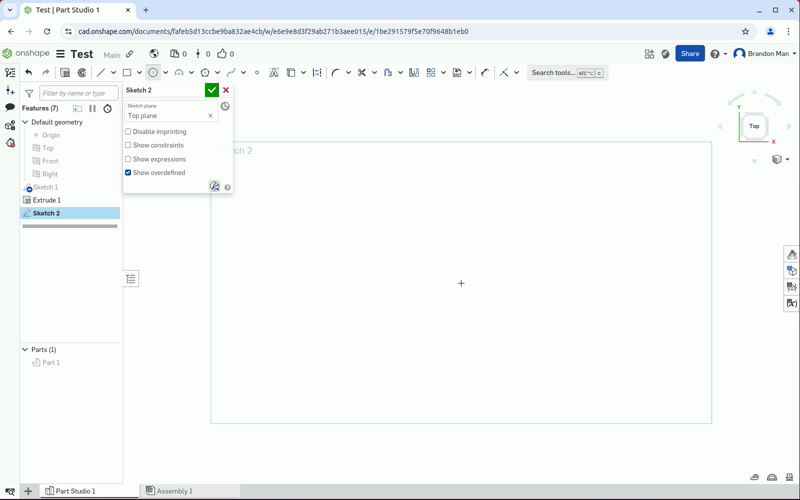
click(461, 282)
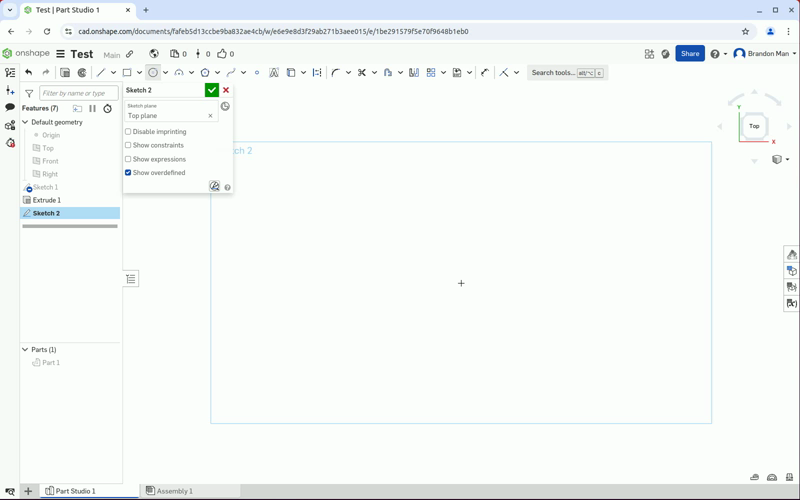
key_up(shift)
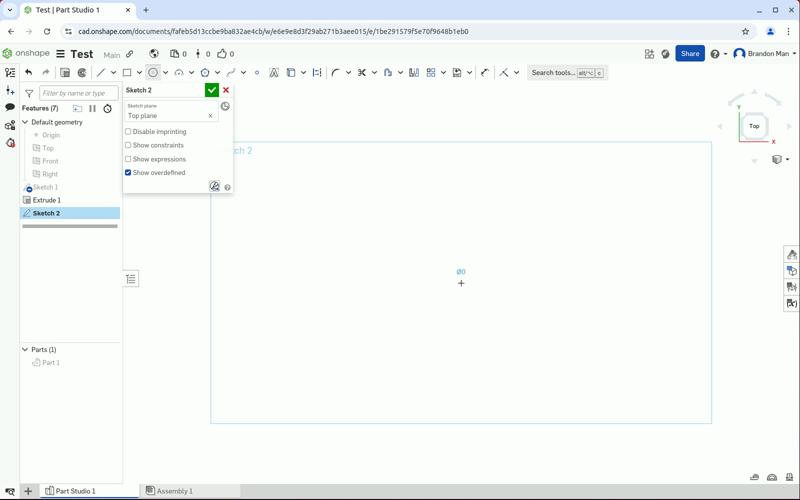
mouse_move(570, 282)
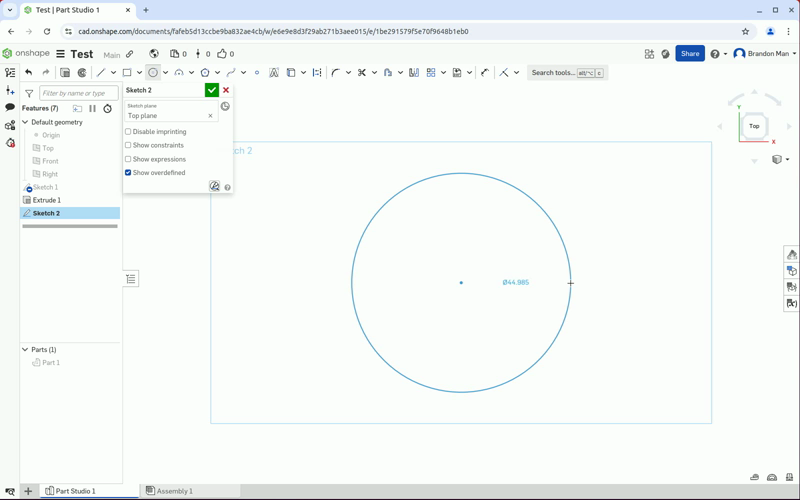
click(570, 282)
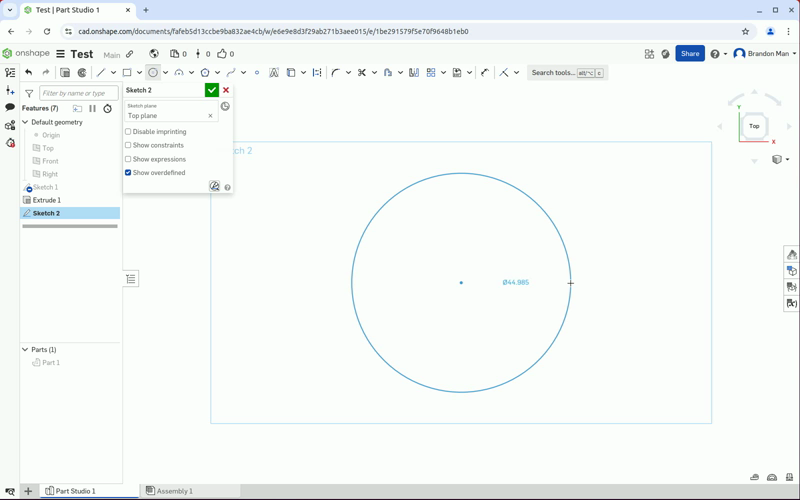
key(esc)
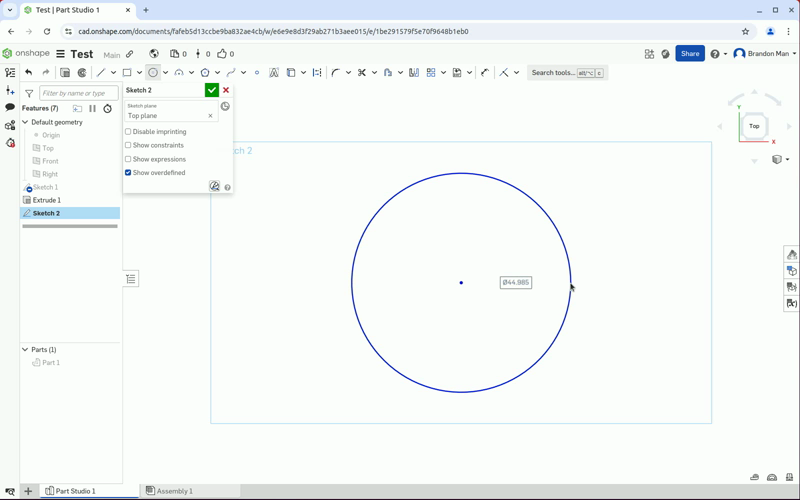
key(c)
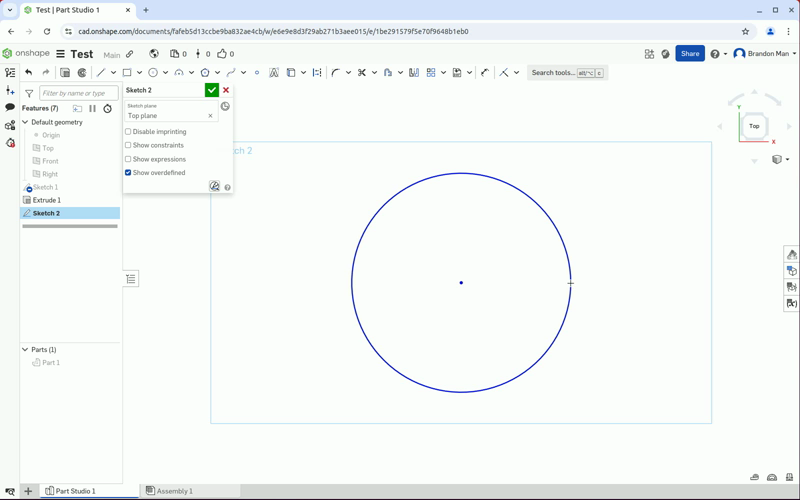
key_down(shift)
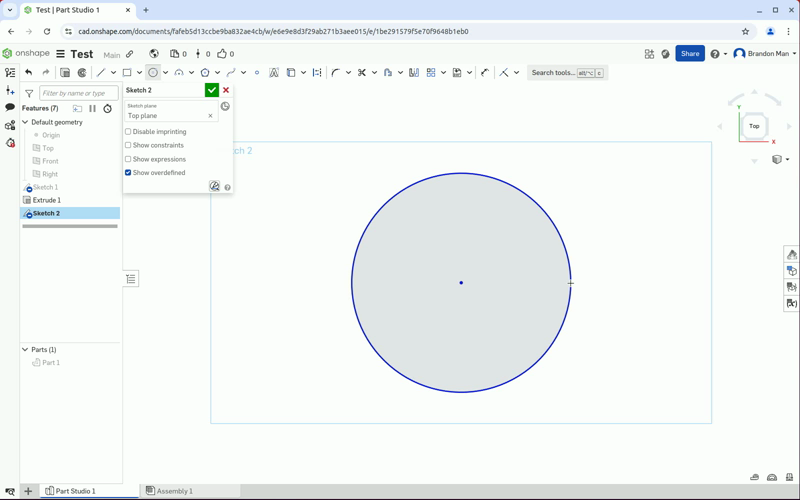
mouse_move(399, 285)
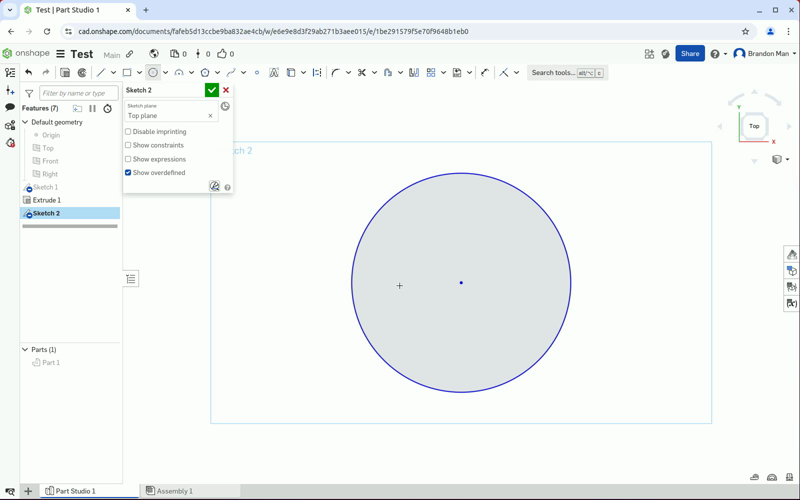
click(399, 285)
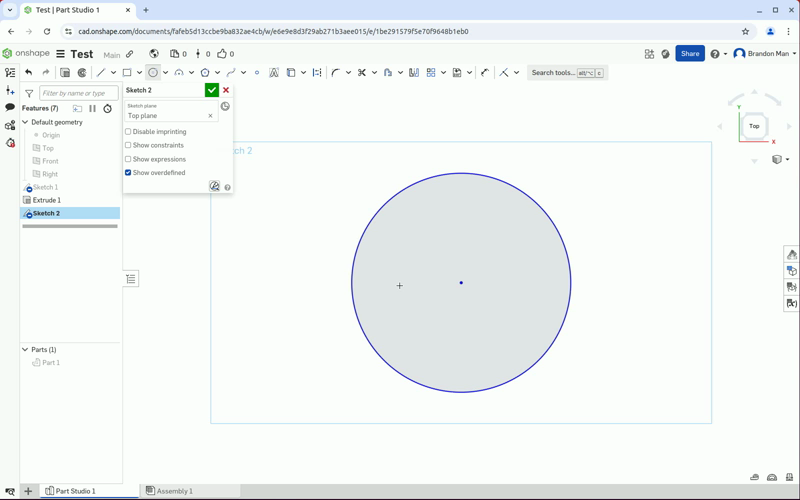
key_up(shift)
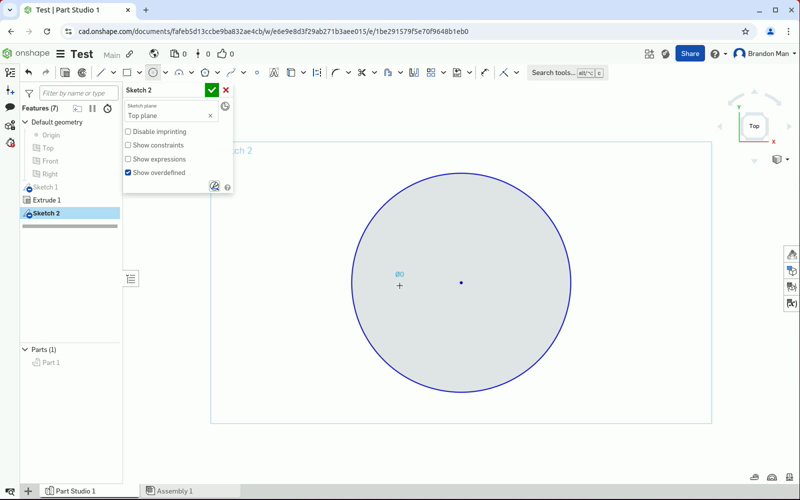
mouse_move(410, 285)
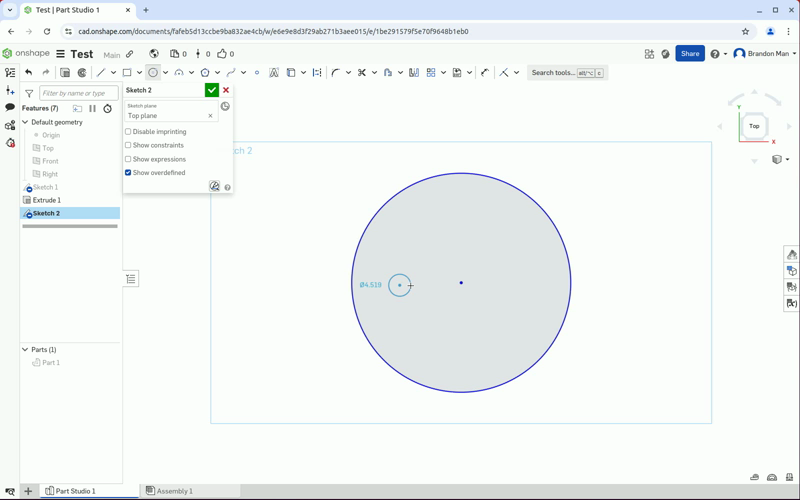
click(410, 285)
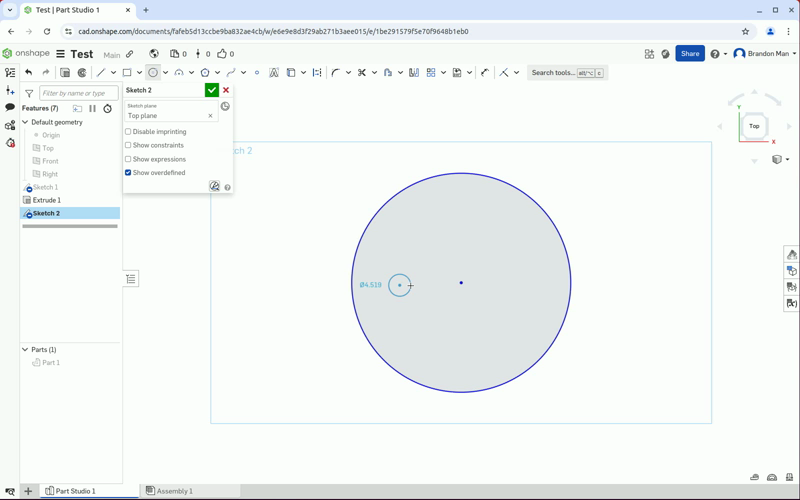
key(esc)
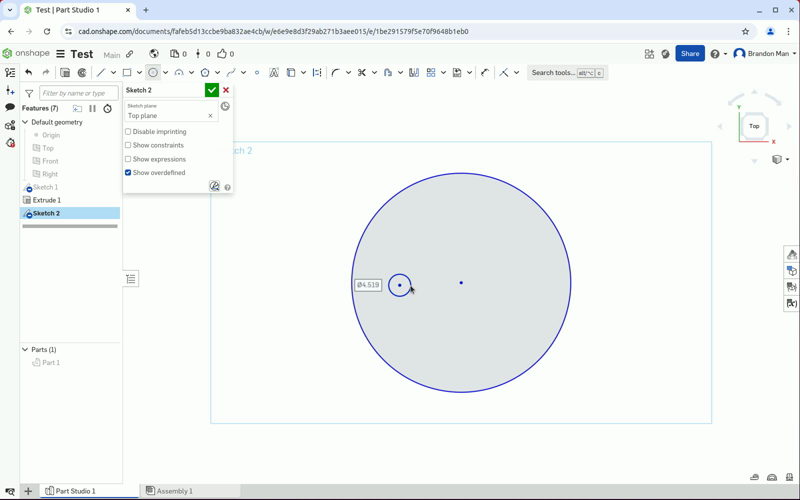
key(c)
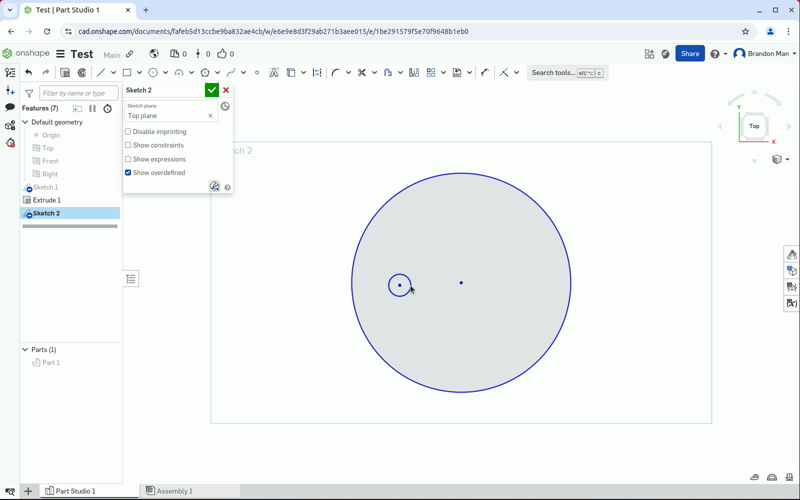
key_down(shift)
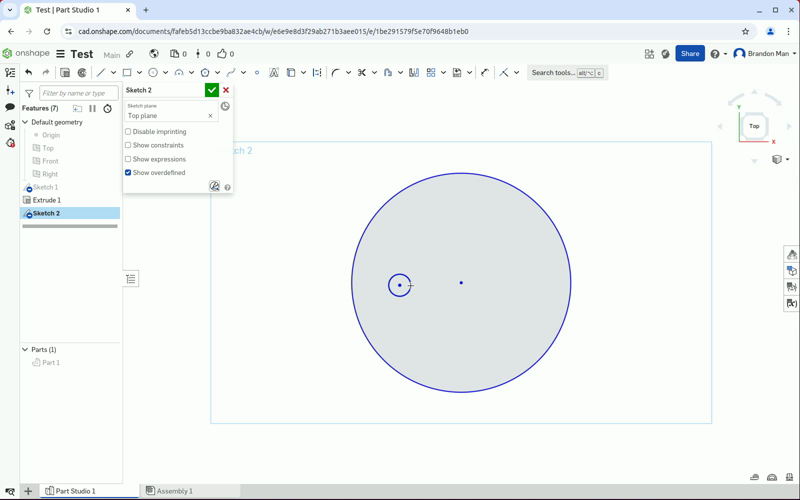
mouse_move(461, 282)
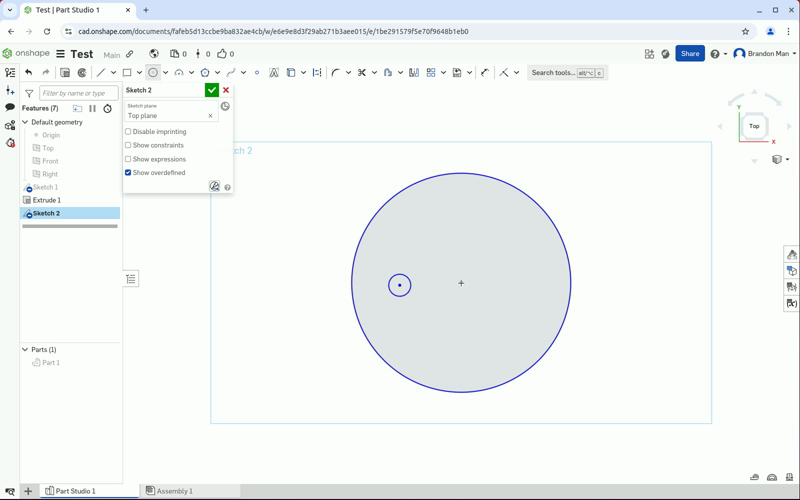
click(461, 282)
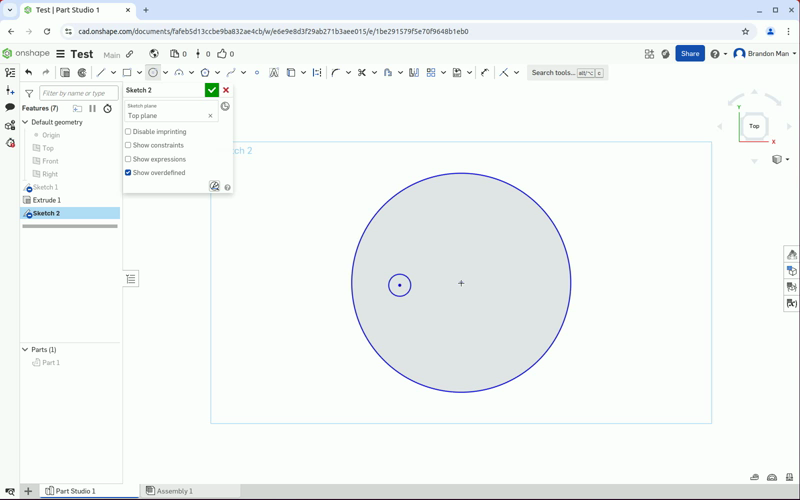
key_up(shift)
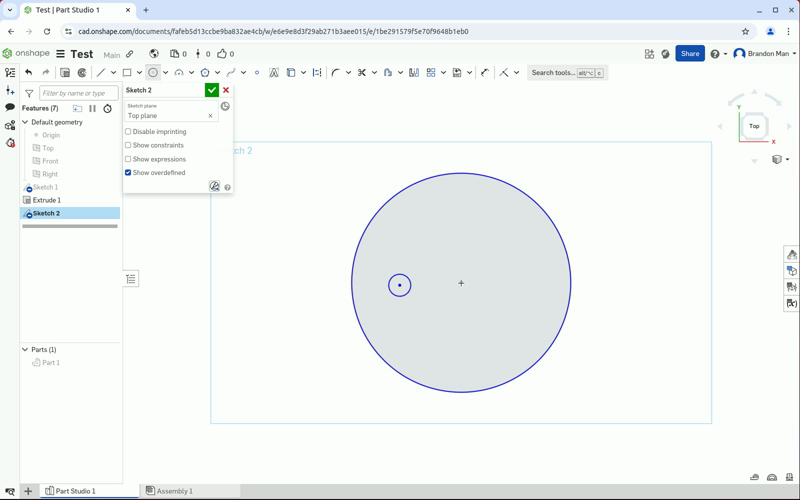
mouse_move(491, 282)
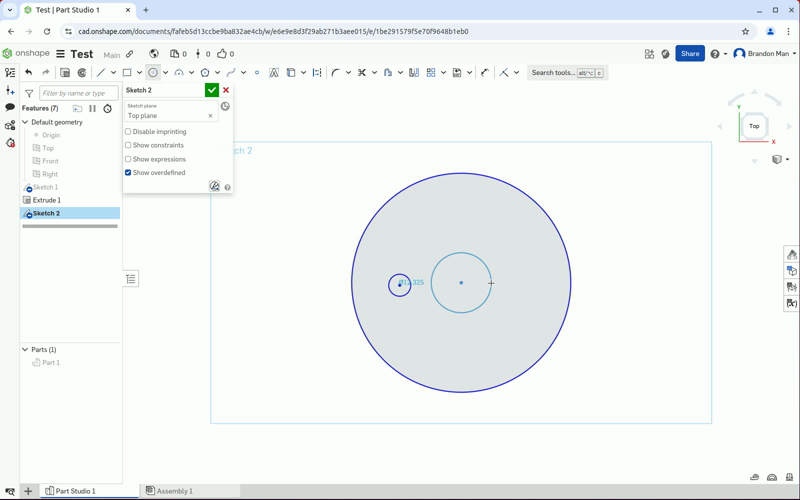
click(491, 282)
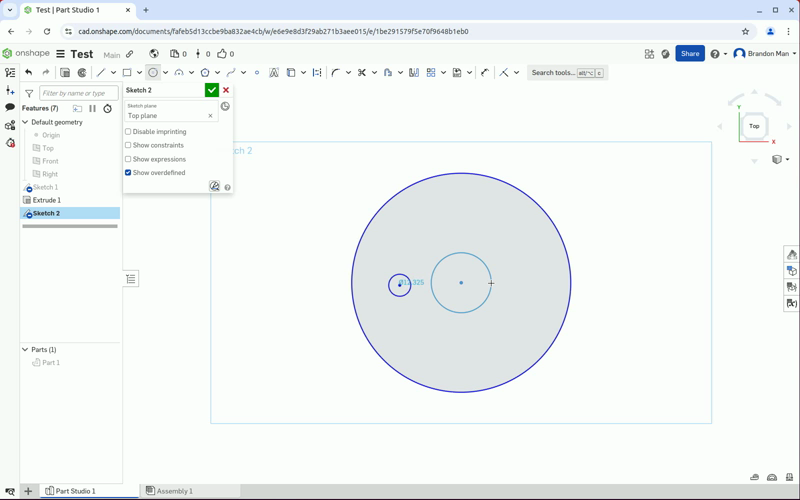
key(esc)
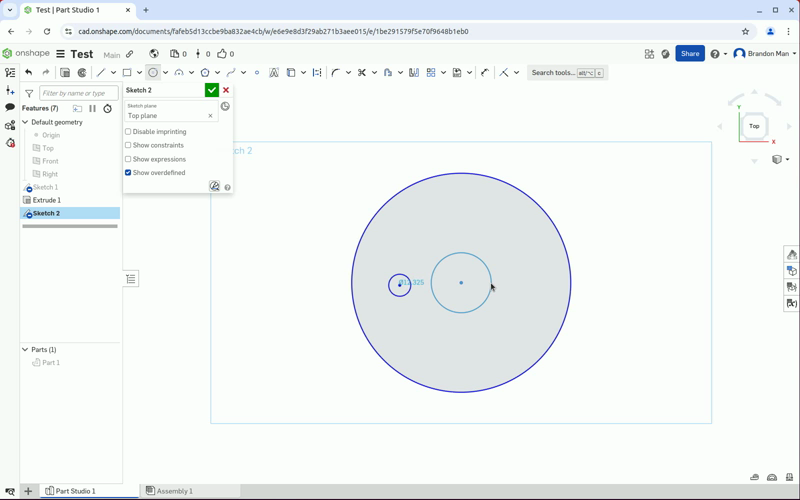
key(c)
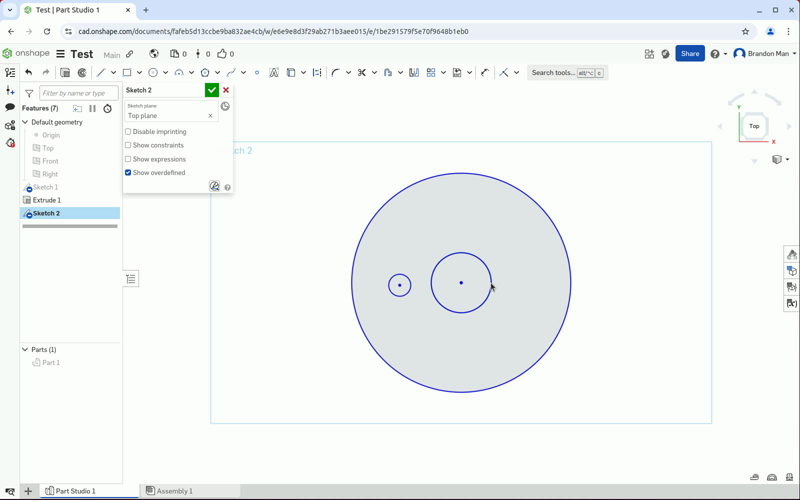
key_down(shift)
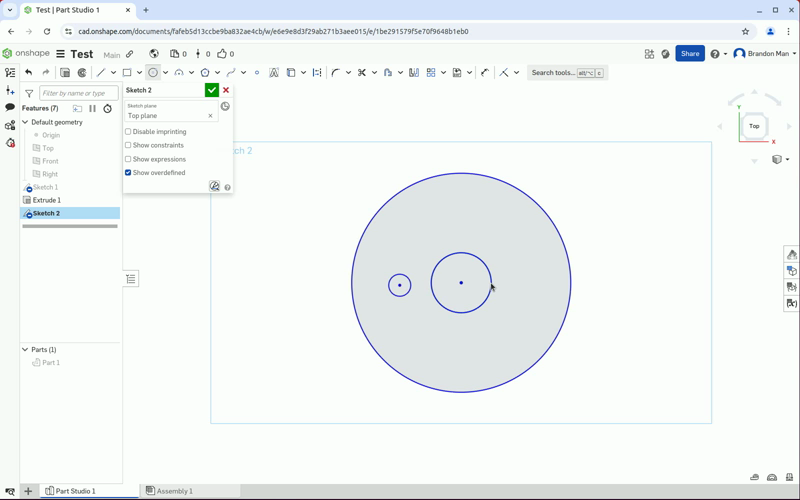
mouse_move(458, 223)
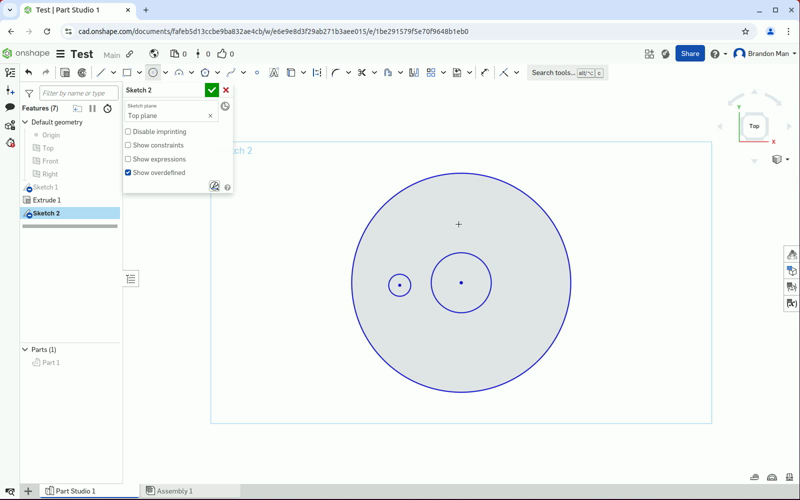
click(458, 223)
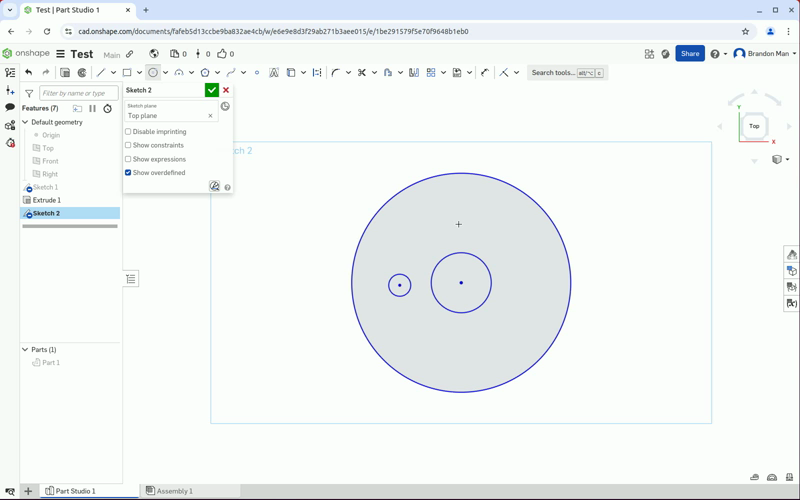
key_up(shift)
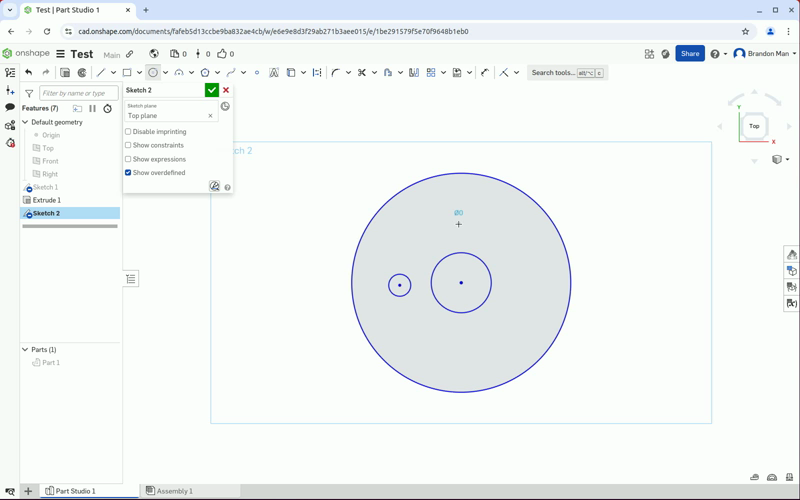
mouse_move(470, 223)
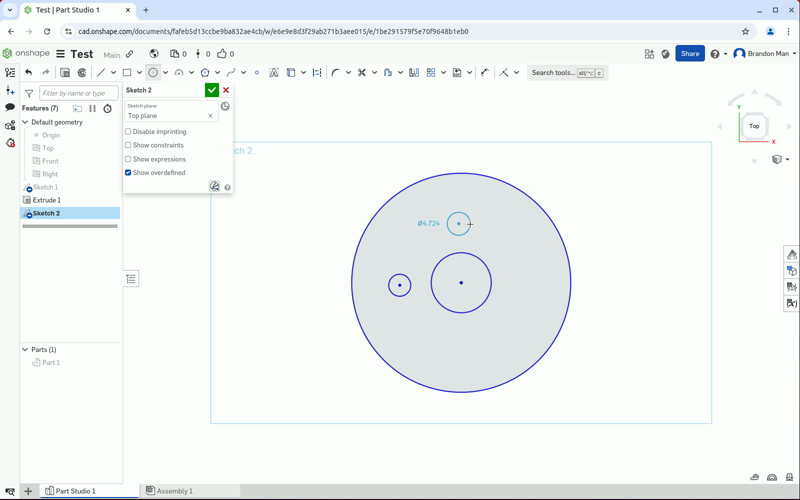
click(470, 223)
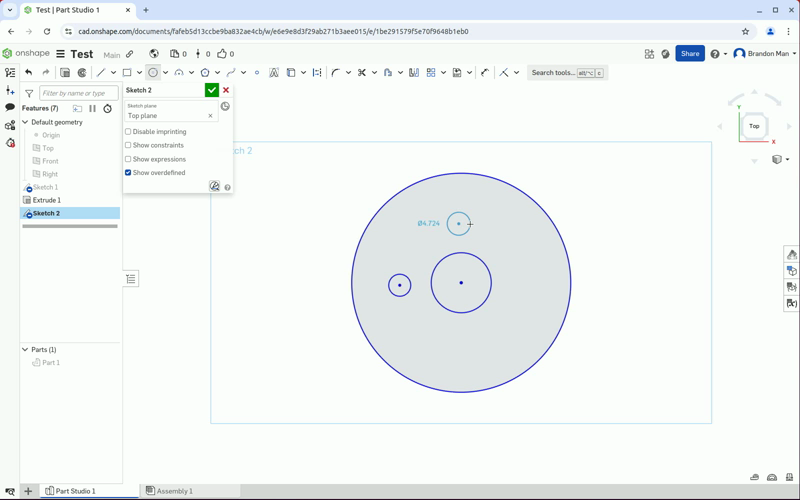
key(esc)
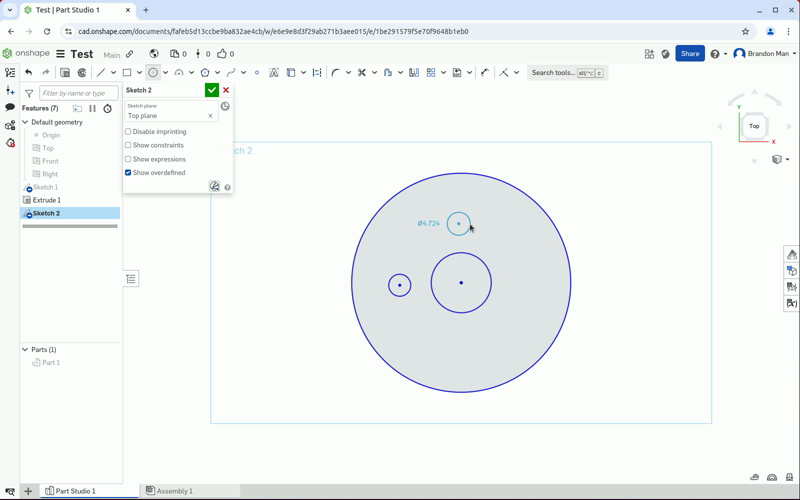
key(c)
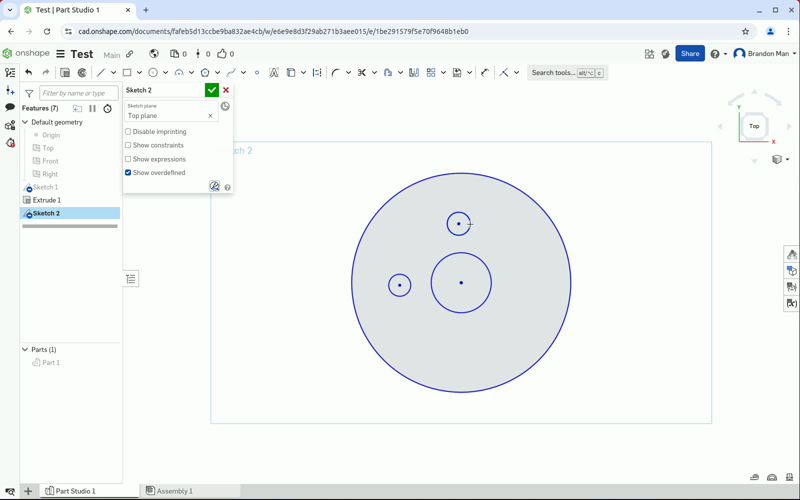
key_down(shift)
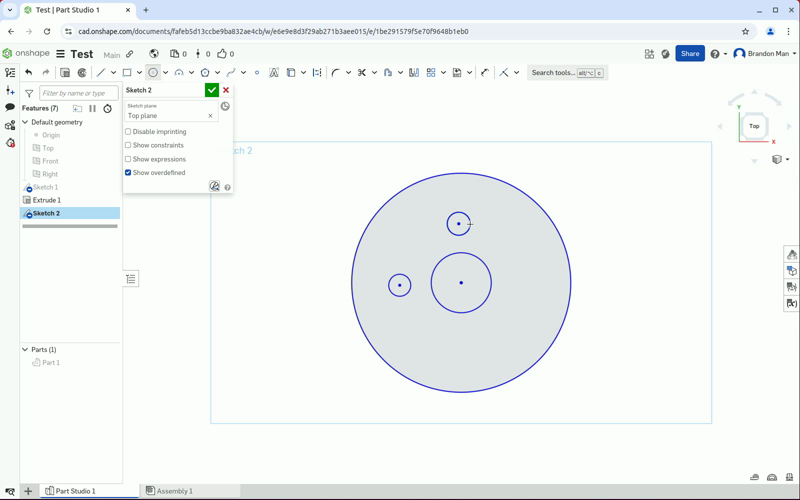
mouse_move(461, 342)
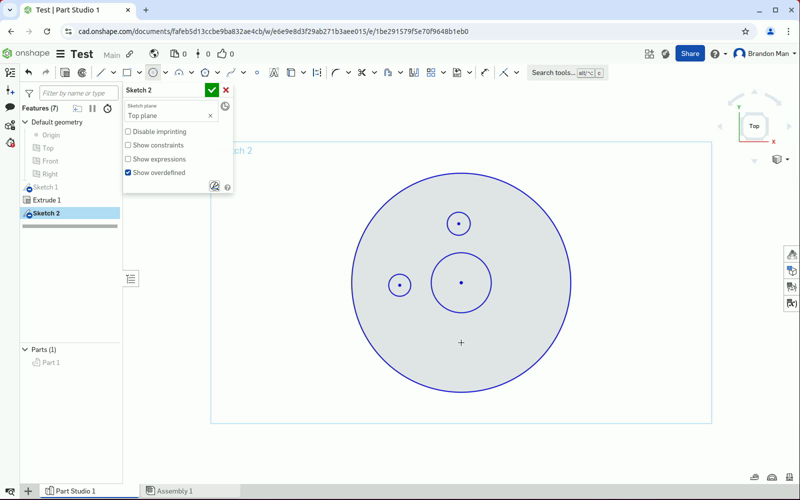
click(461, 342)
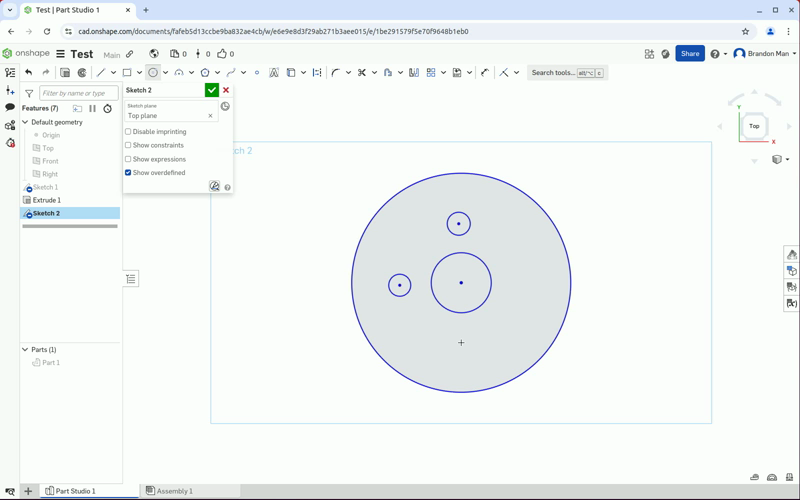
key_up(shift)
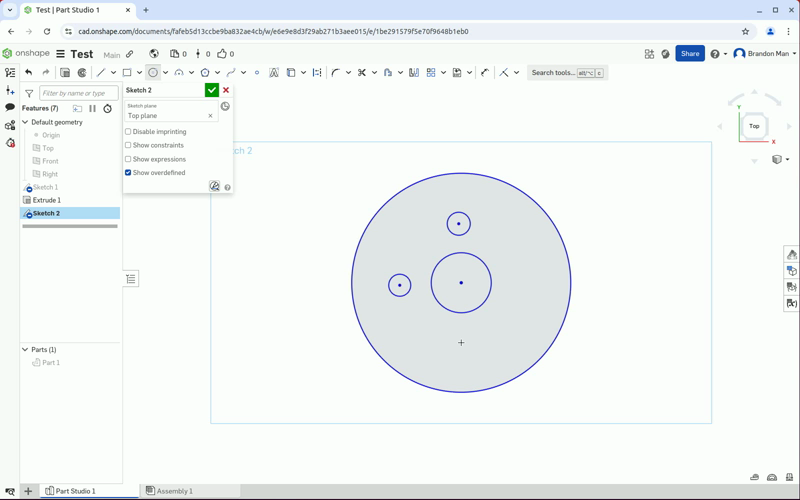
mouse_move(472, 342)
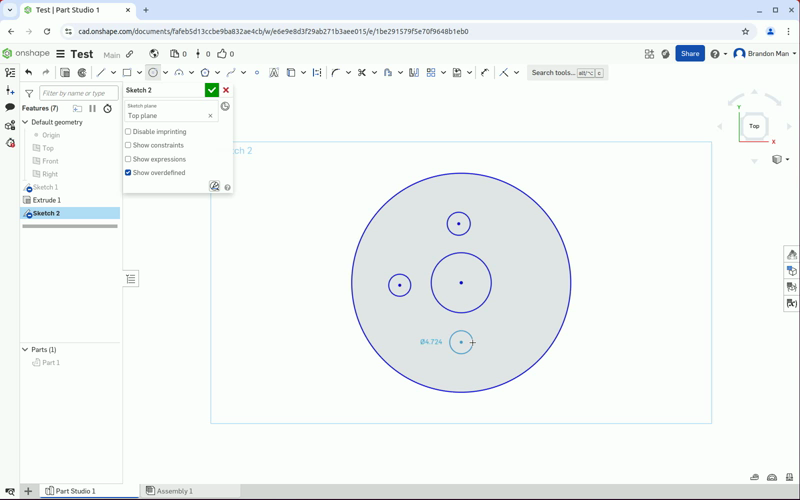
click(472, 342)
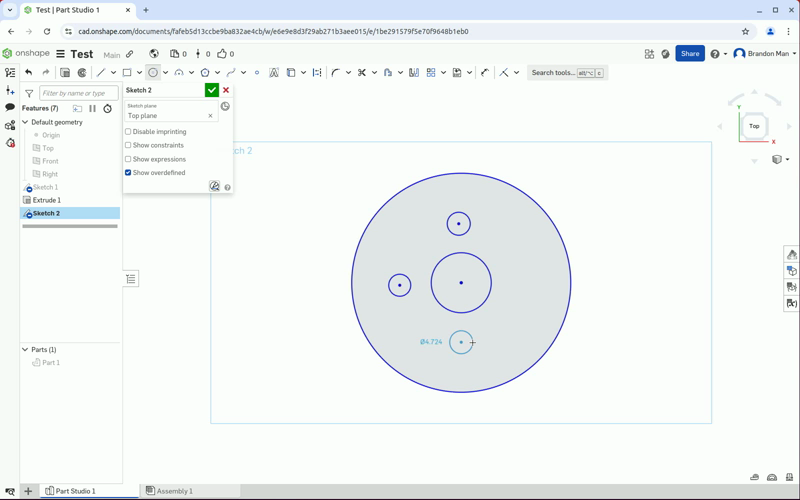
key(esc)
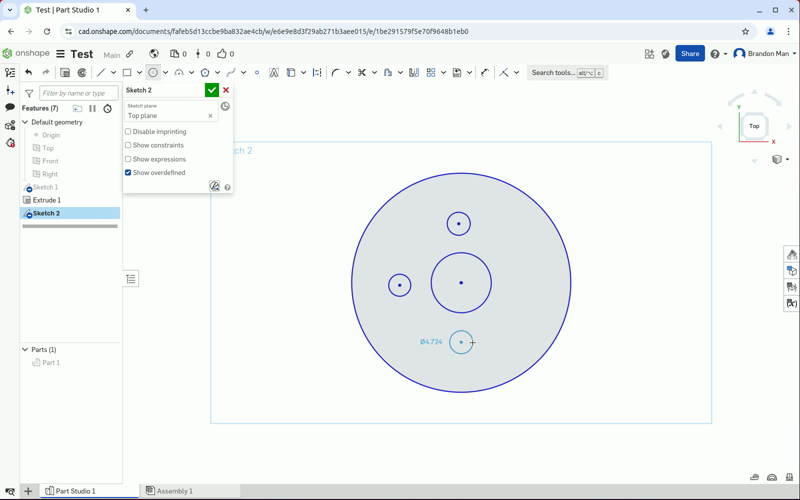
key(c)
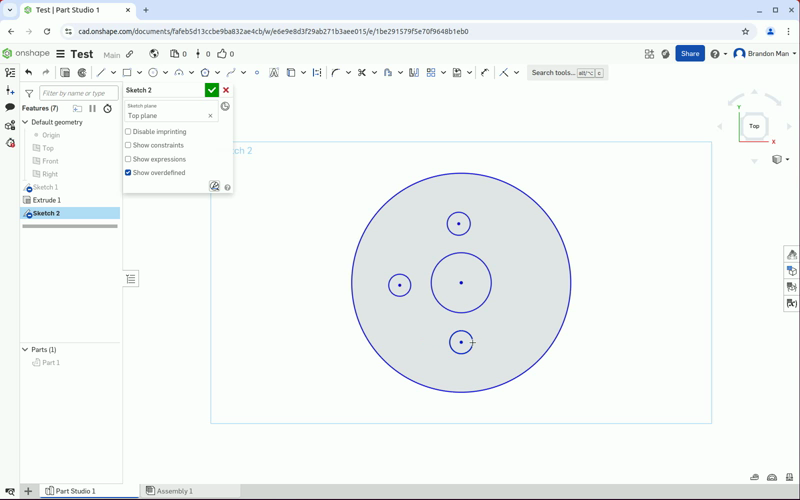
key_down(shift)
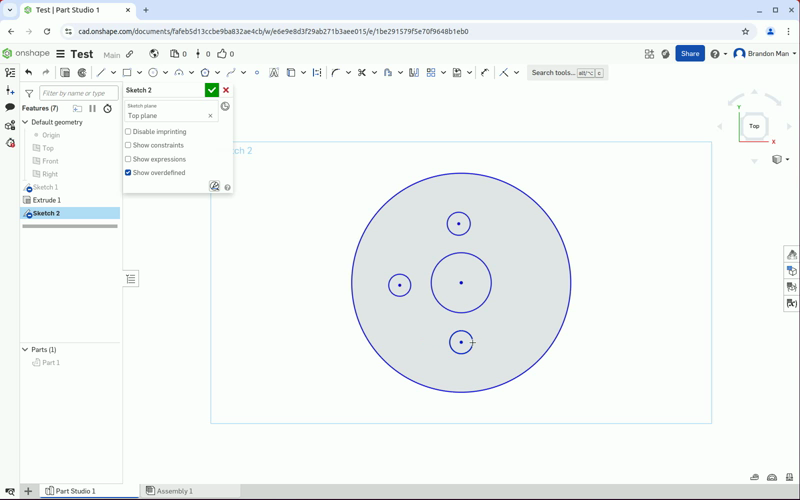
mouse_move(520, 280)
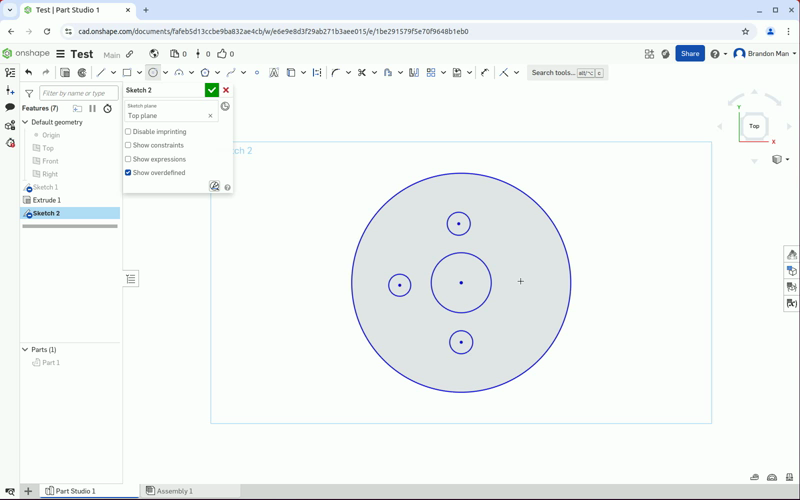
click(520, 280)
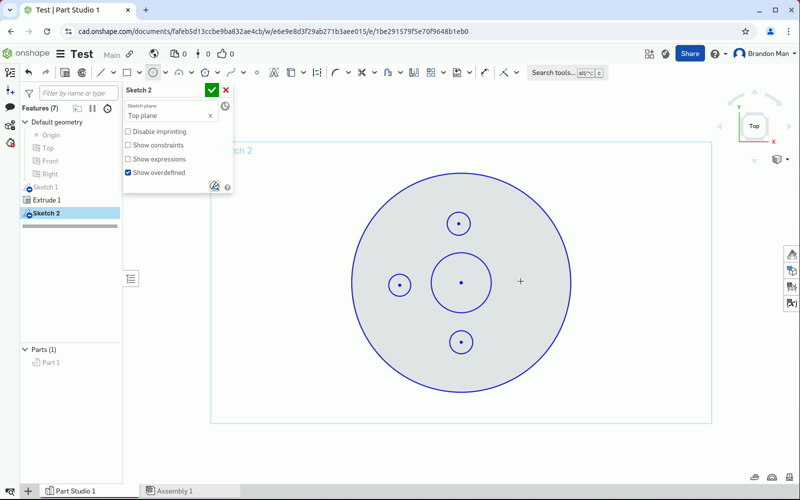
key_up(shift)
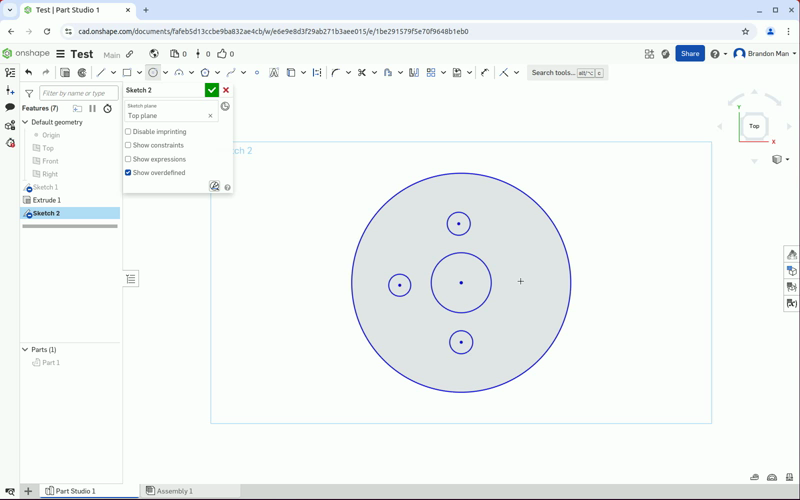
mouse_move(532, 280)
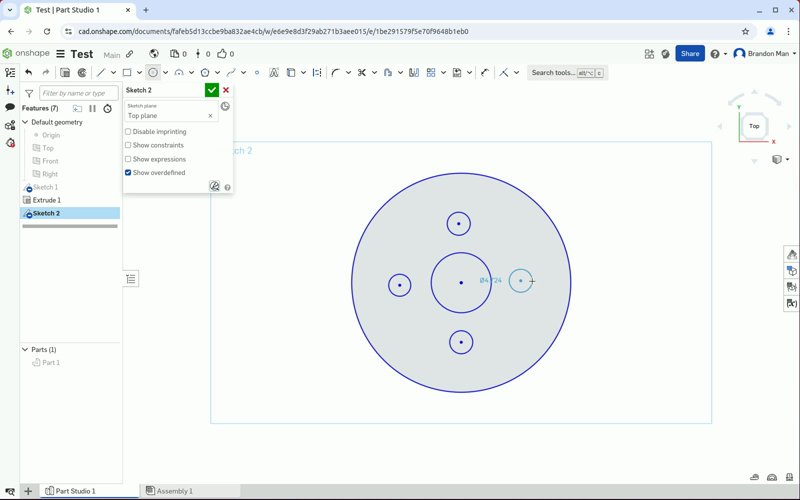
click(532, 280)
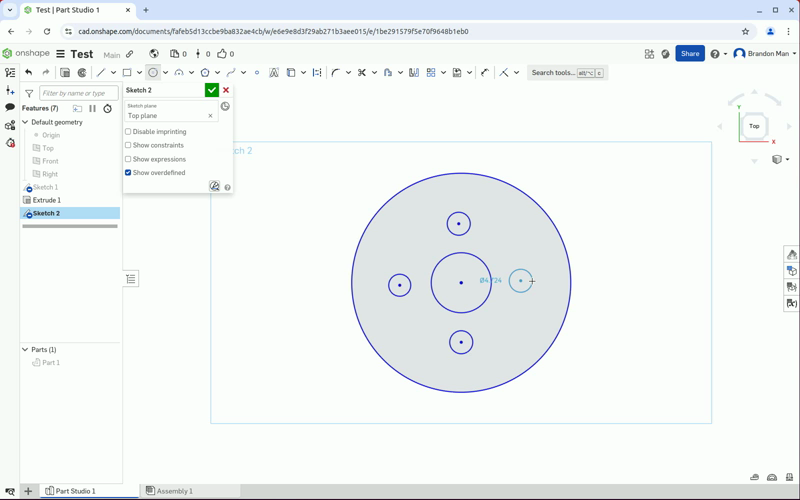
key(esc)
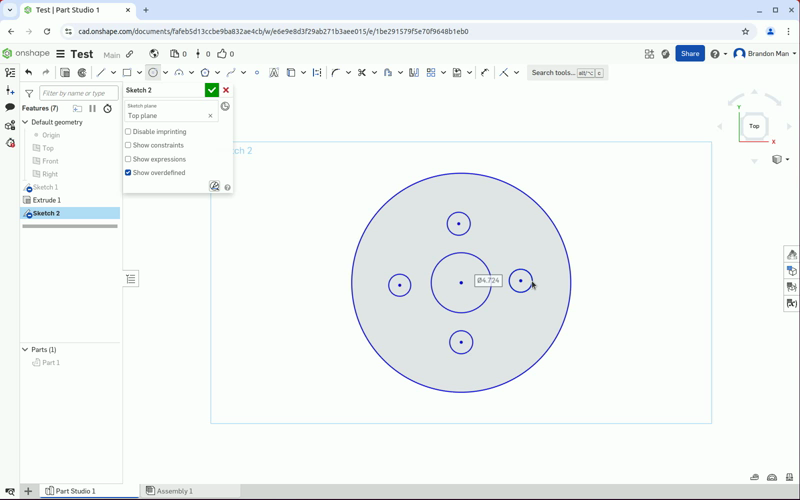
mouse_move(511, 344)
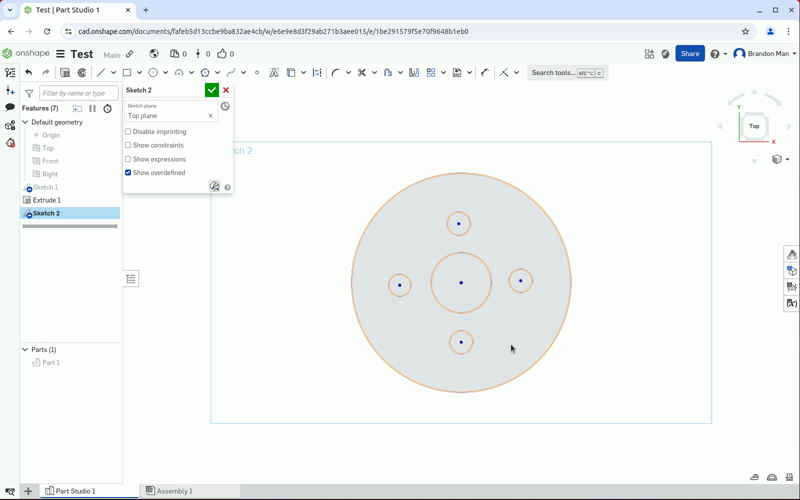
click(511, 344)
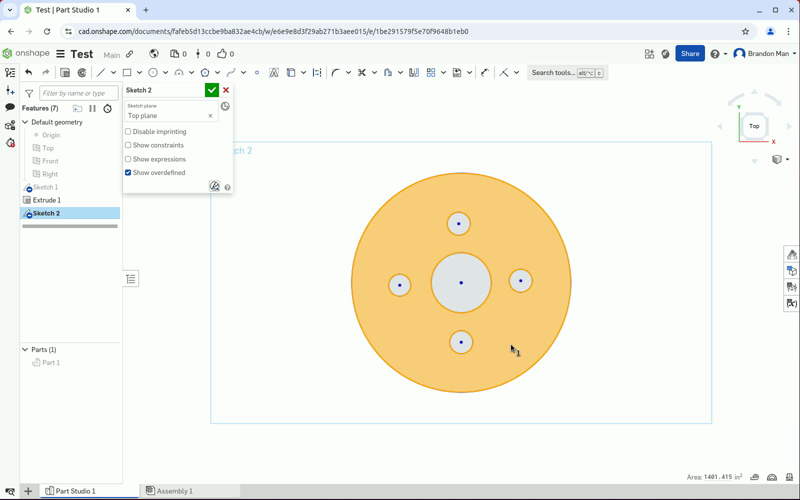
mouse_move(73, 352)
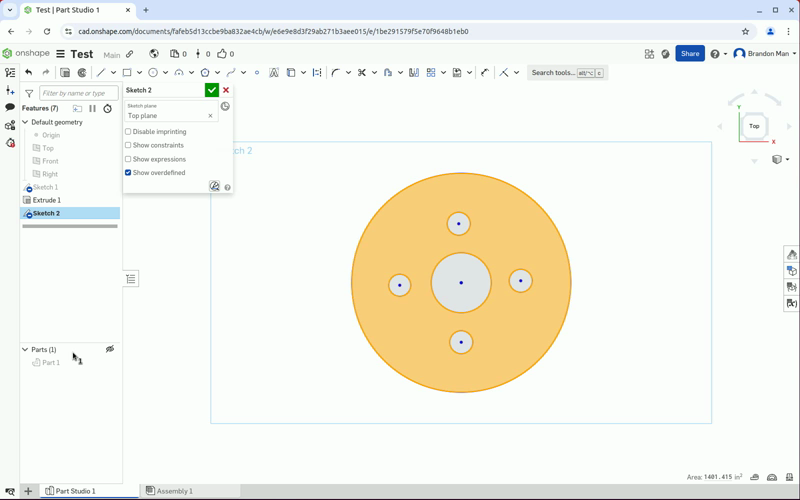
key(shift+y)
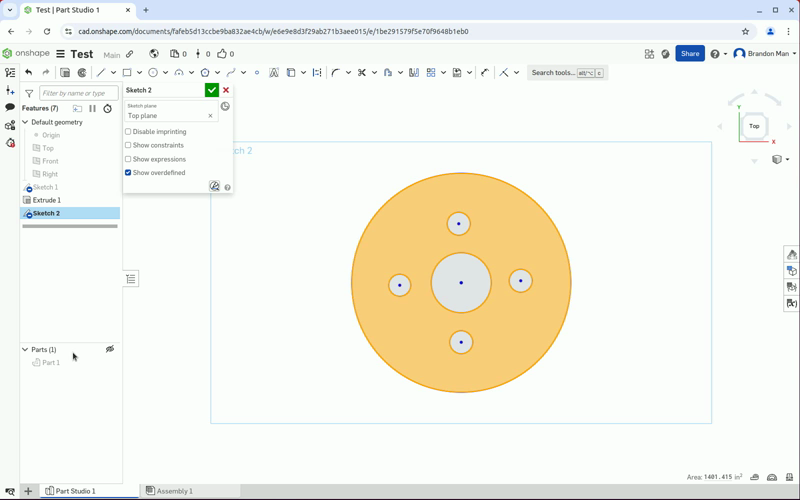
key(shift+e)
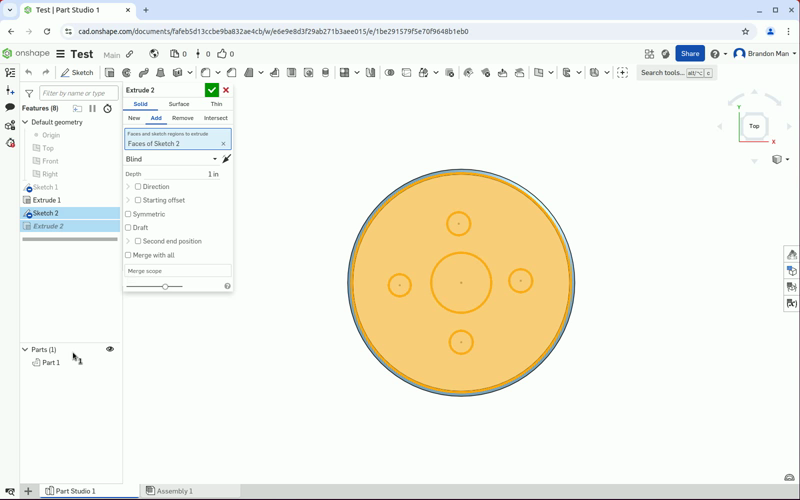
mouse_move(143, 106)
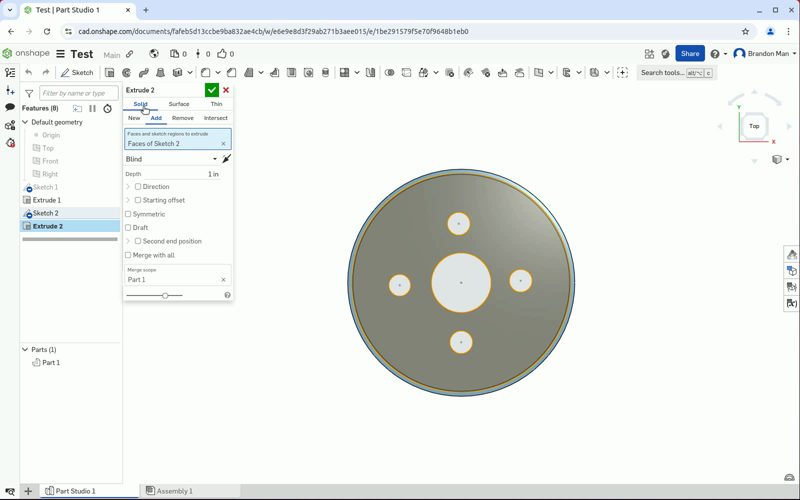
click(143, 106)
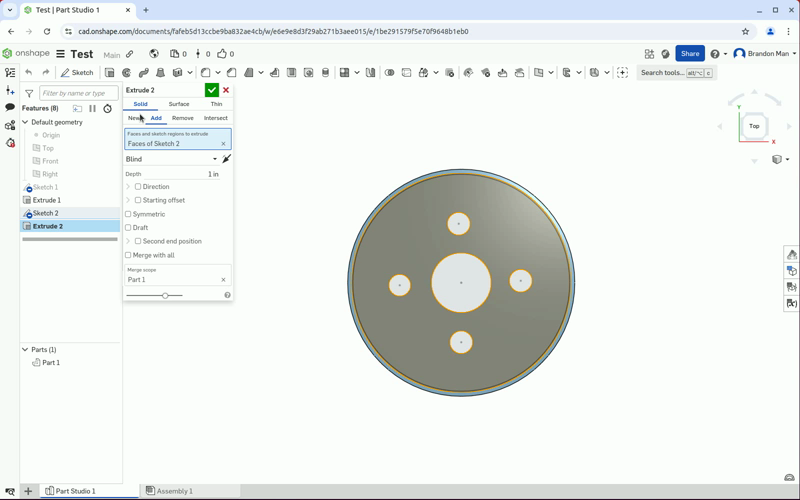
mouse_move(137, 120)
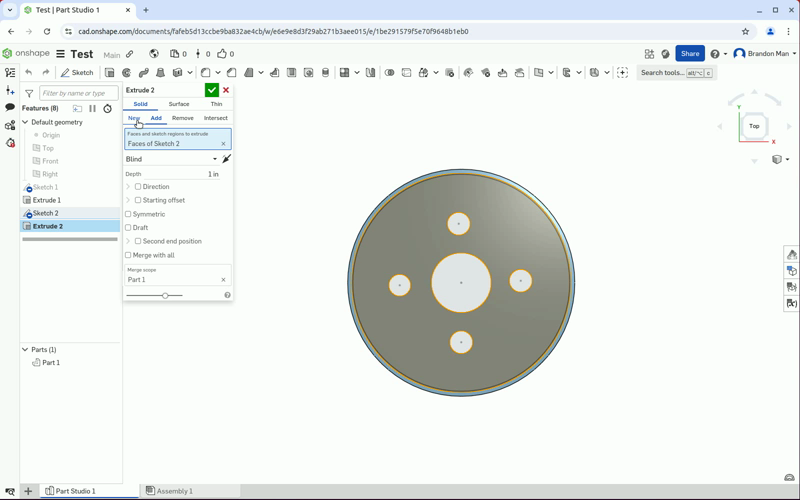
click(137, 120)
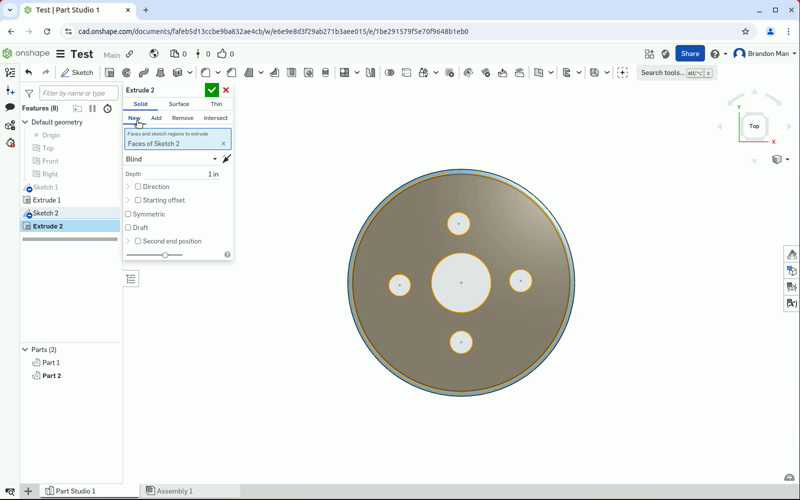
key(tab, 4)
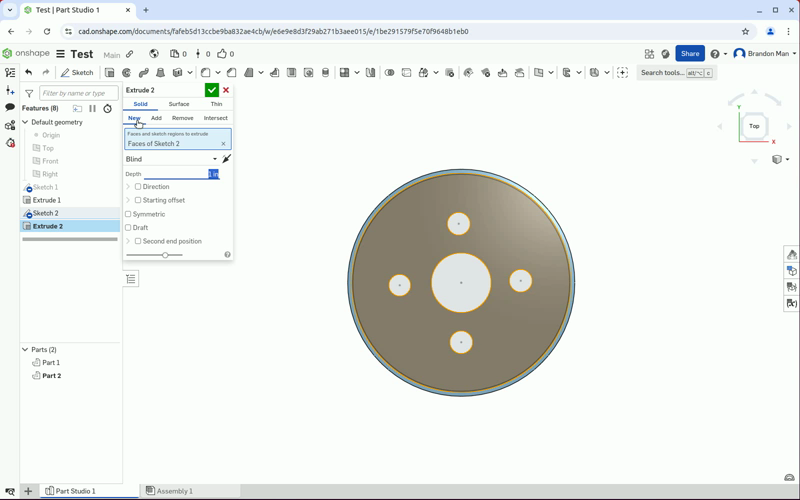
text(4.814)
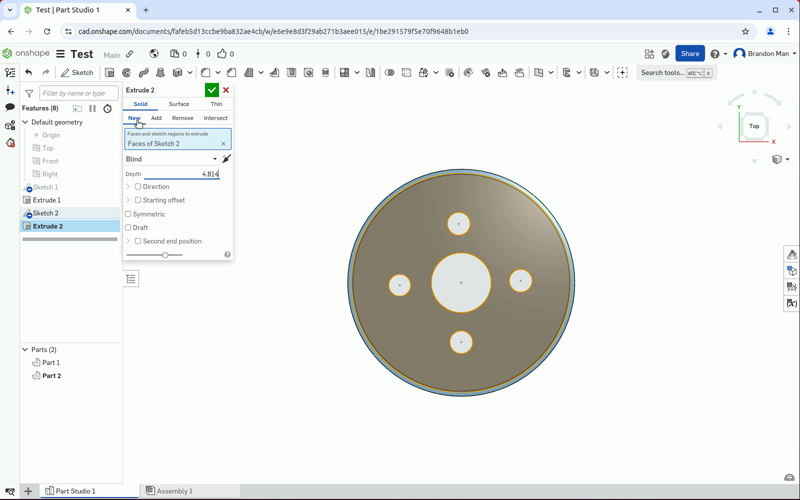
key(tab, 3)
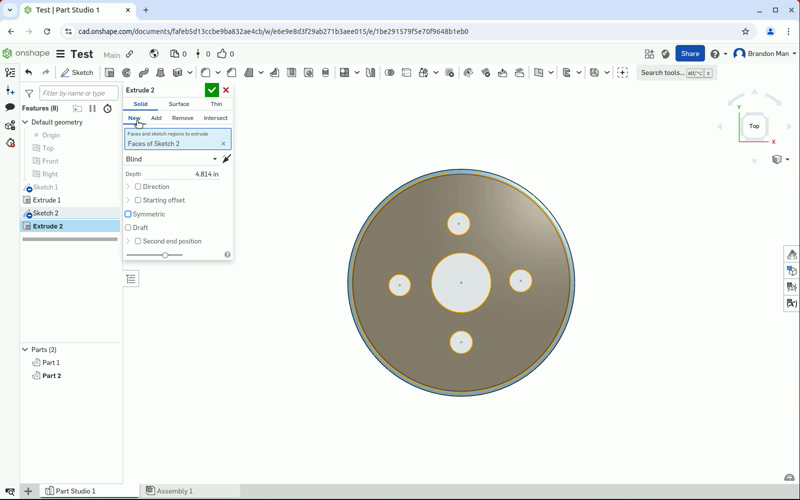
key(space)
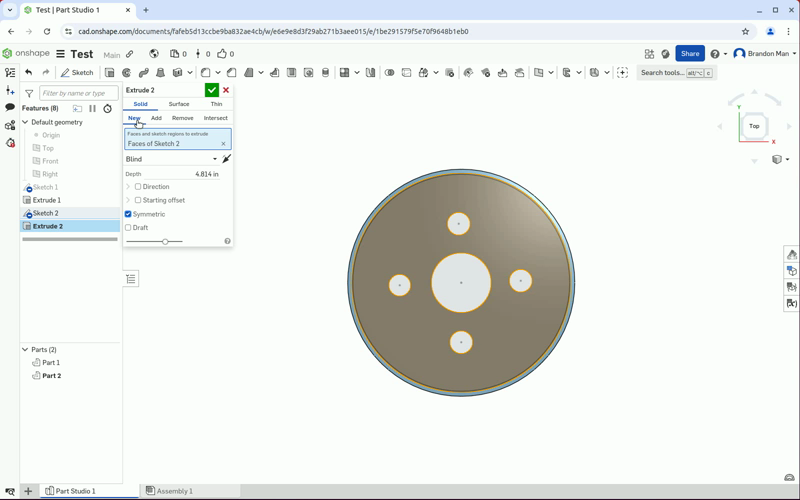
key(enter)
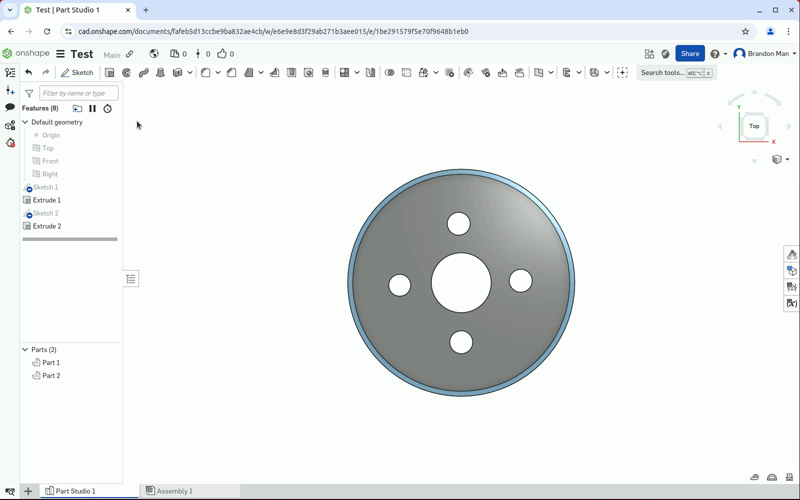
key(shift+h)
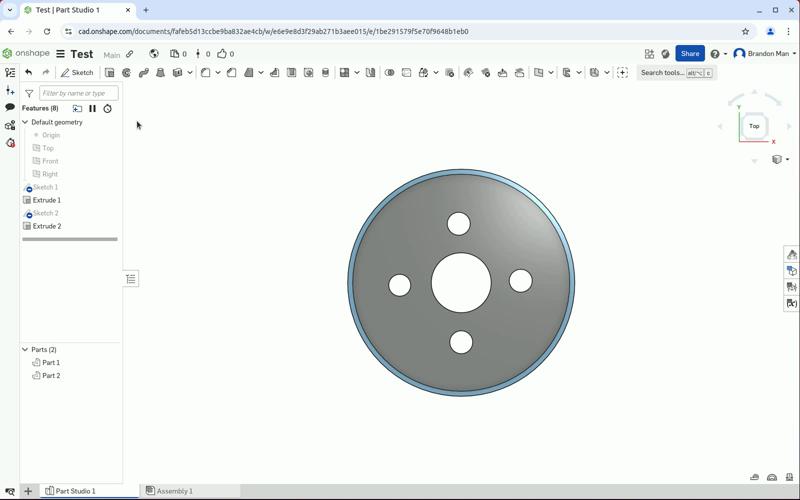
key(shift+h)
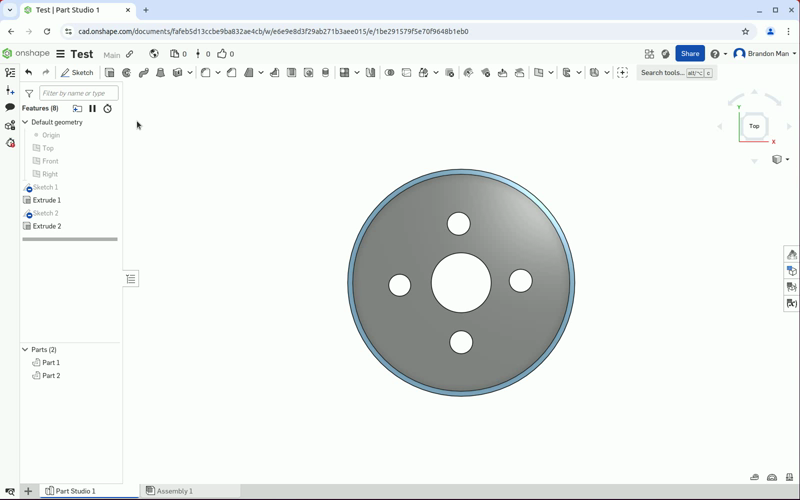
mouse_move(73, 189)
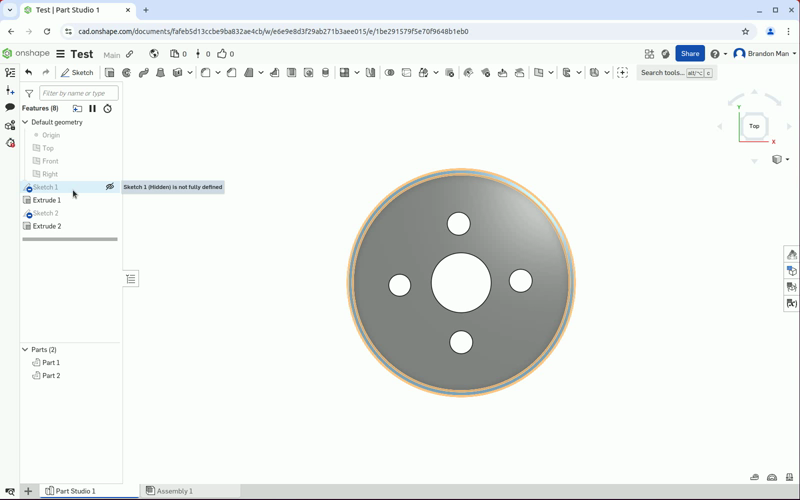
click(73, 189)
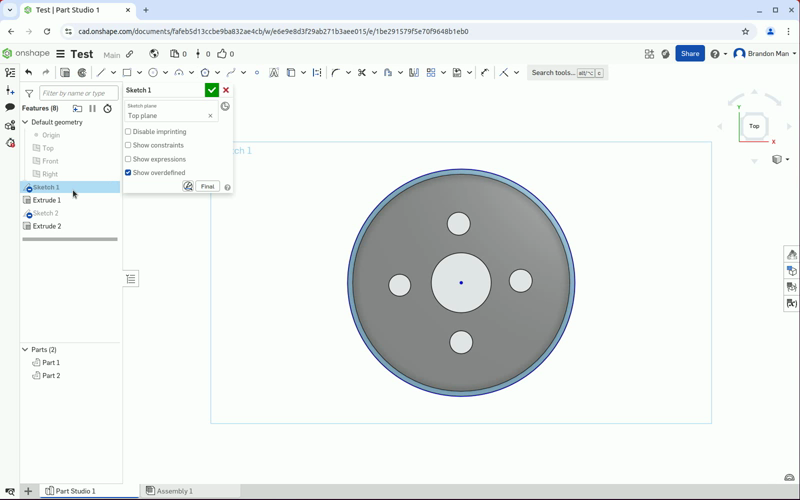
mouse_move(229, 92)
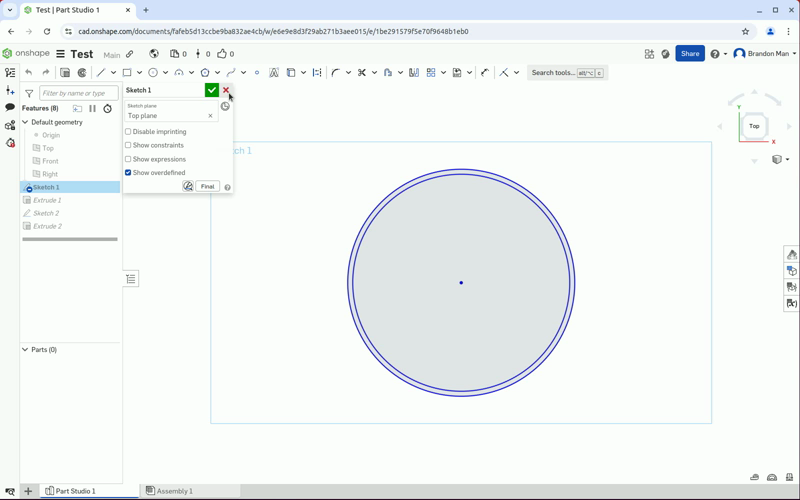
click(229, 92)
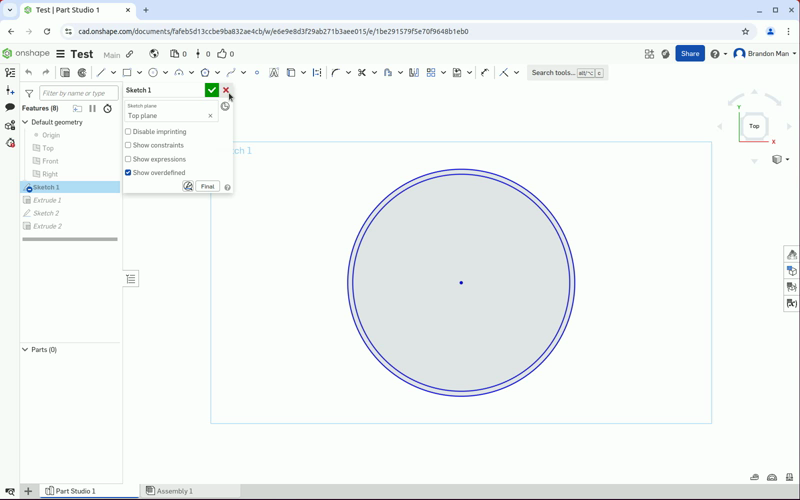
key(shift+s)
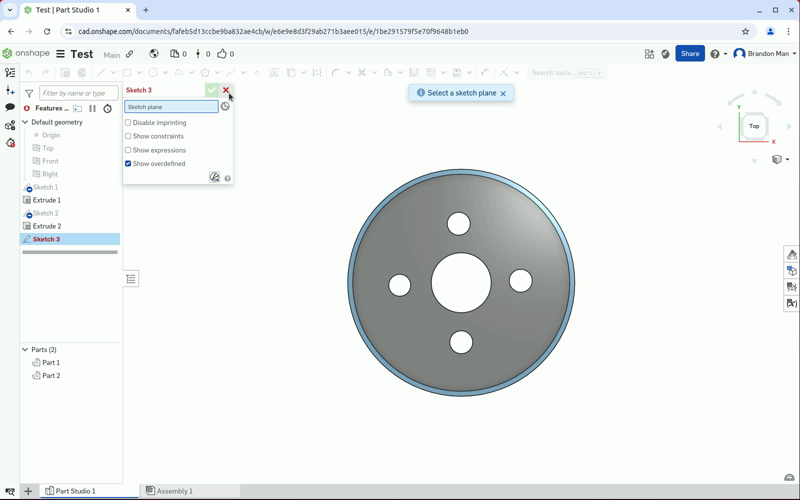
mouse_move(73, 150)
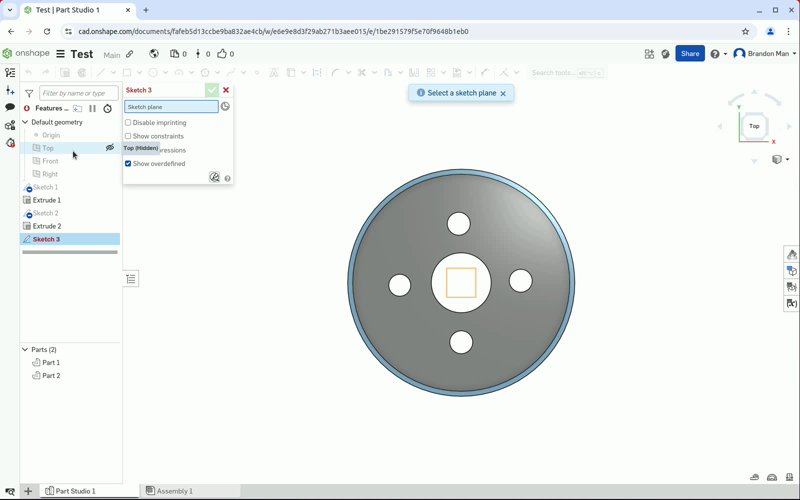
click(73, 150)
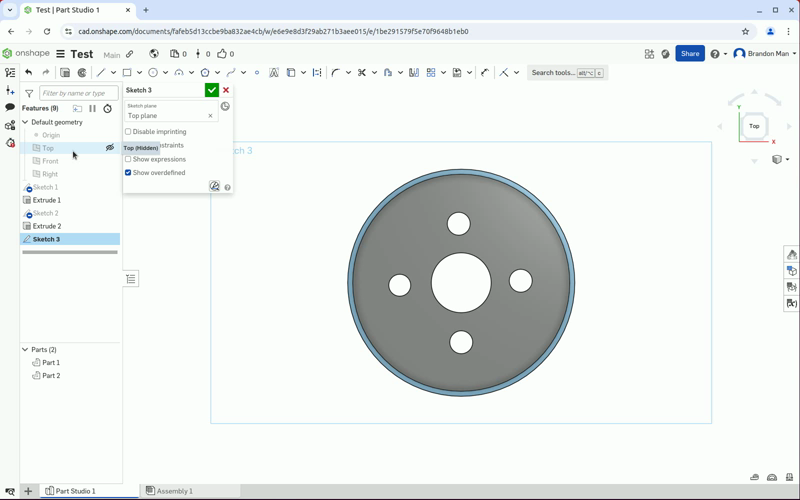
mouse_move(73, 352)
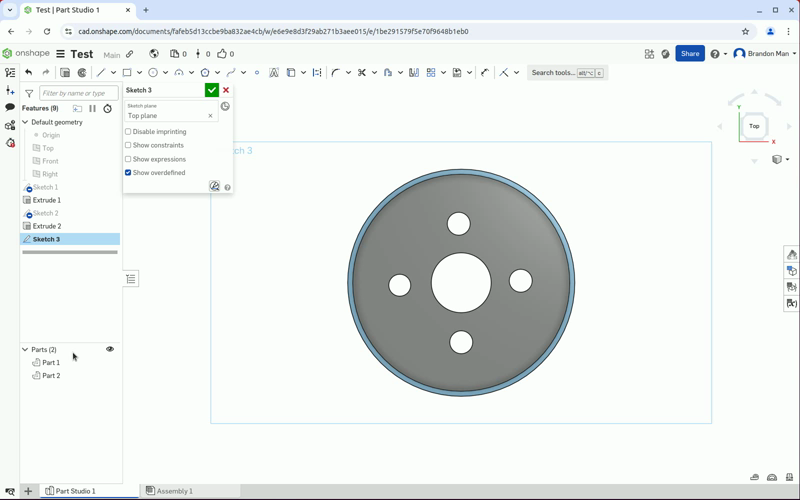
key(y)
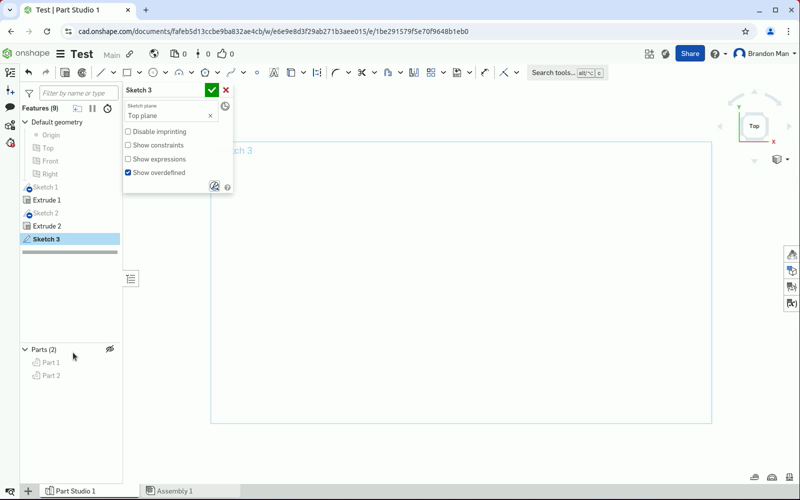
key(c)
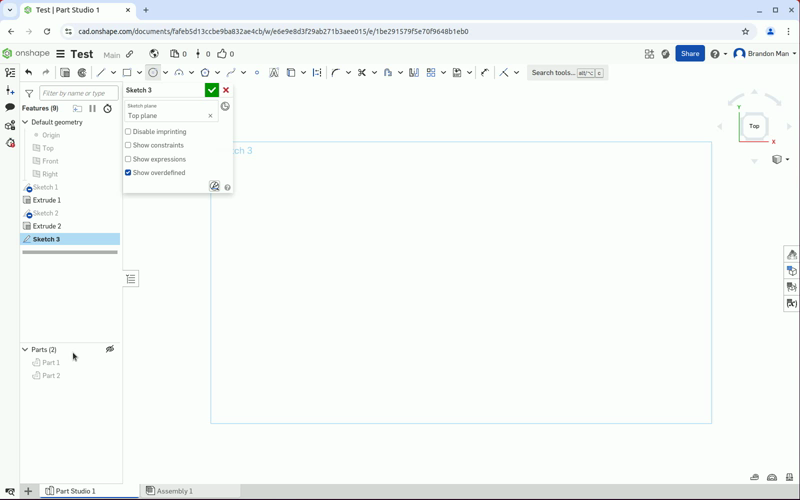
key_down(shift)
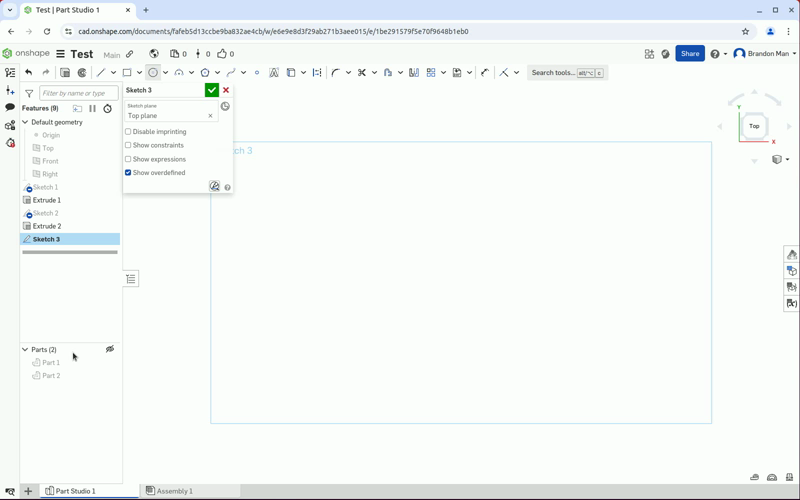
mouse_move(460, 282)
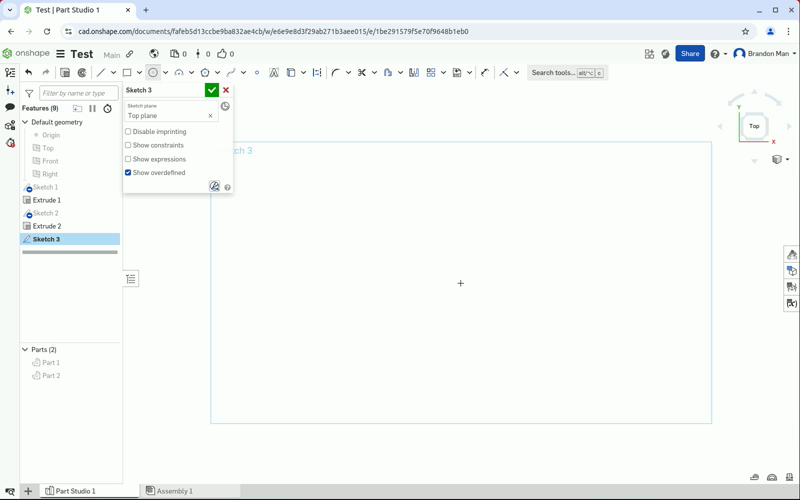
click(460, 282)
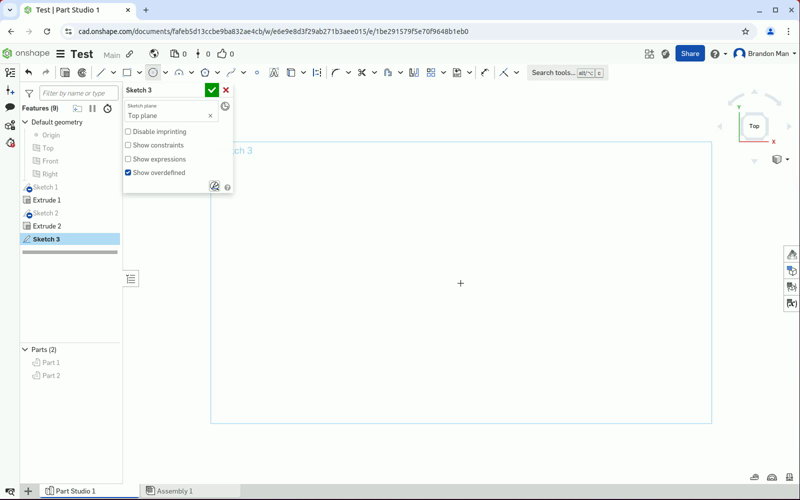
key_up(shift)
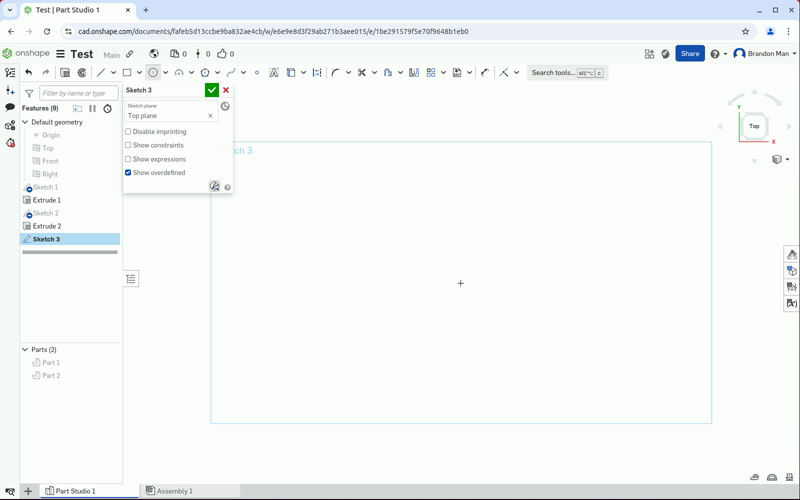
mouse_move(491, 282)
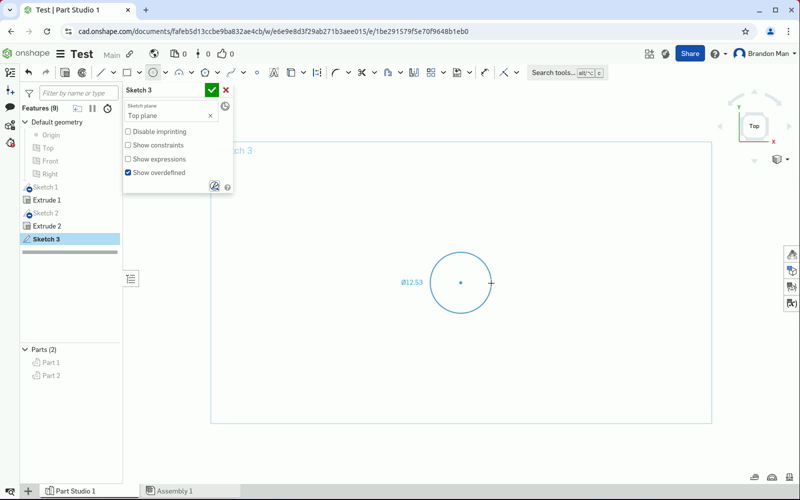
click(491, 282)
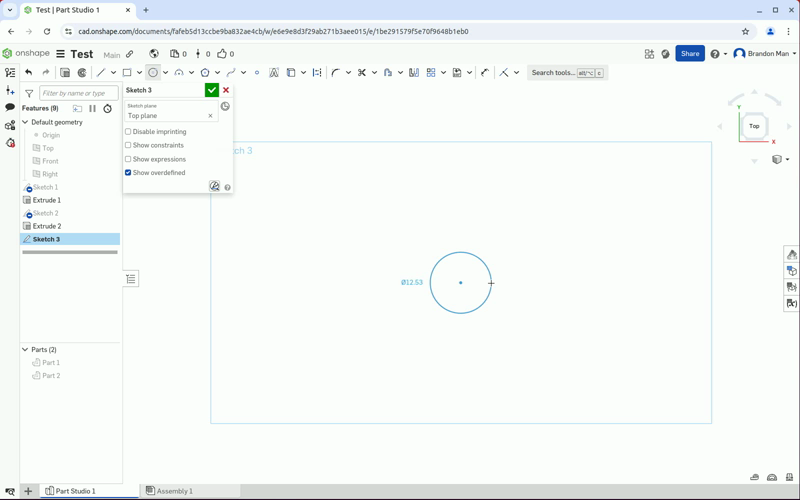
key(esc)
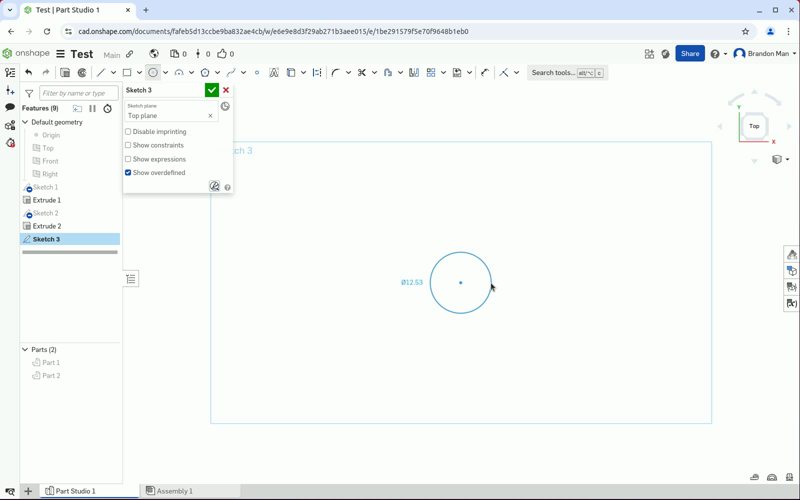
key(c)
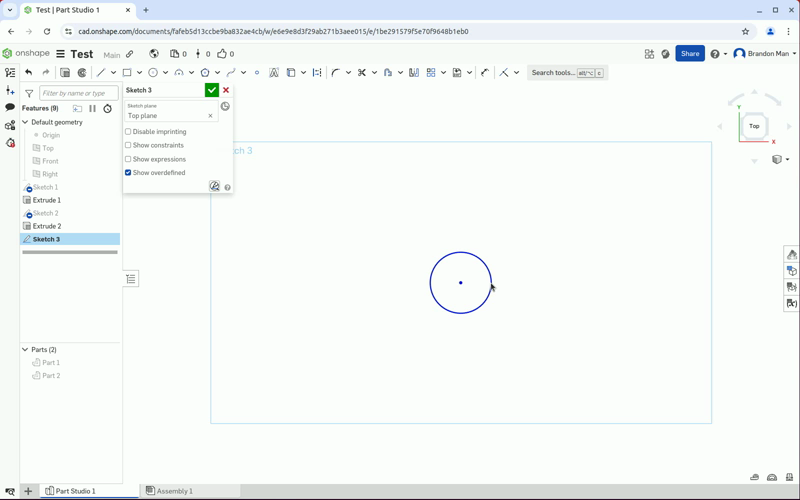
key_down(shift)
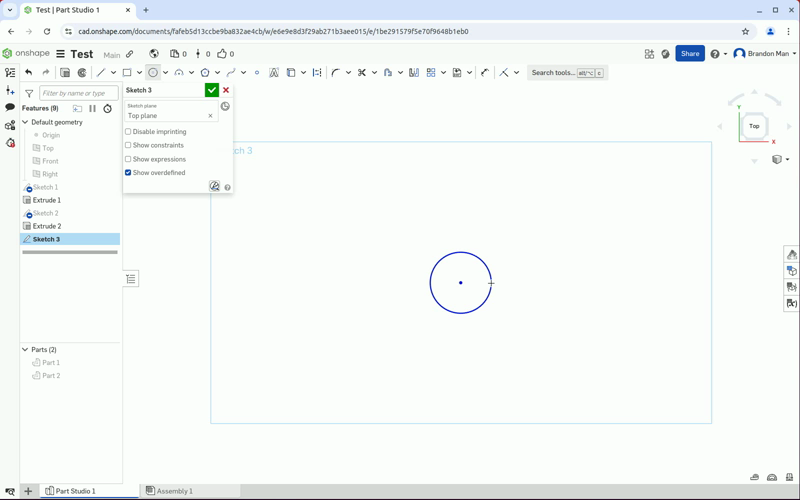
mouse_move(460, 282)
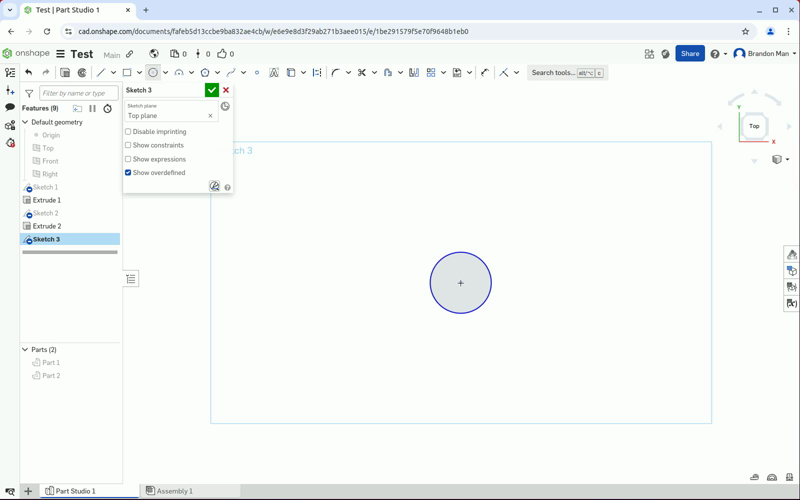
click(460, 282)
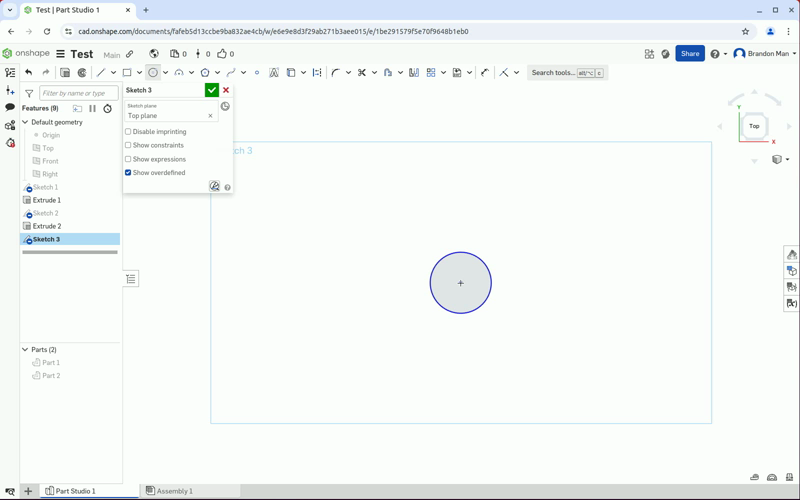
key_up(shift)
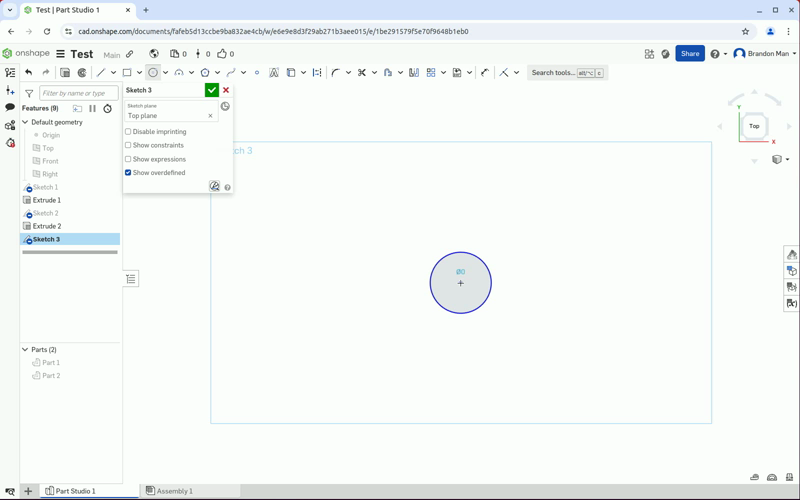
mouse_move(476, 282)
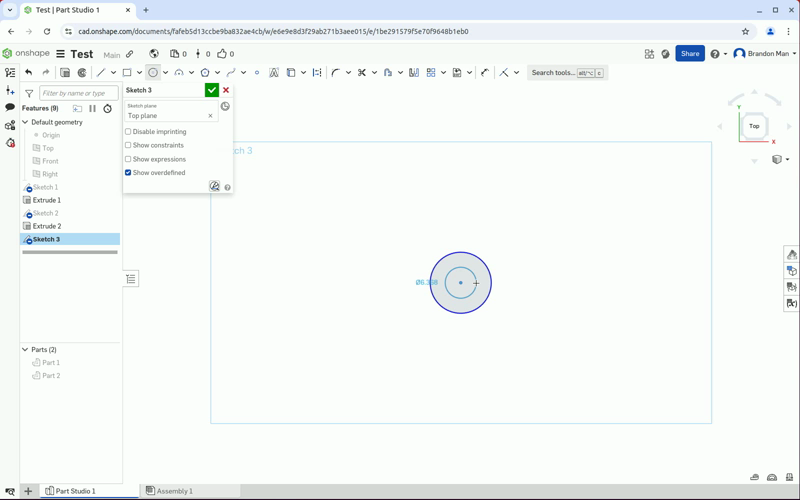
click(476, 282)
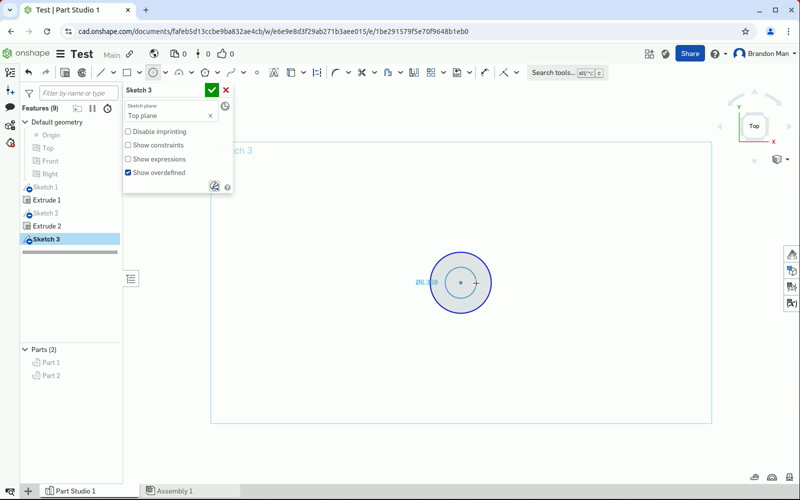
key(esc)
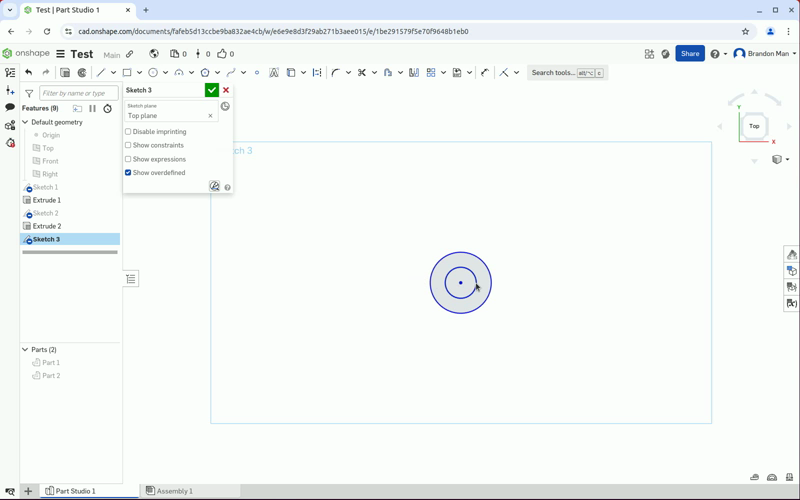
mouse_move(486, 270)
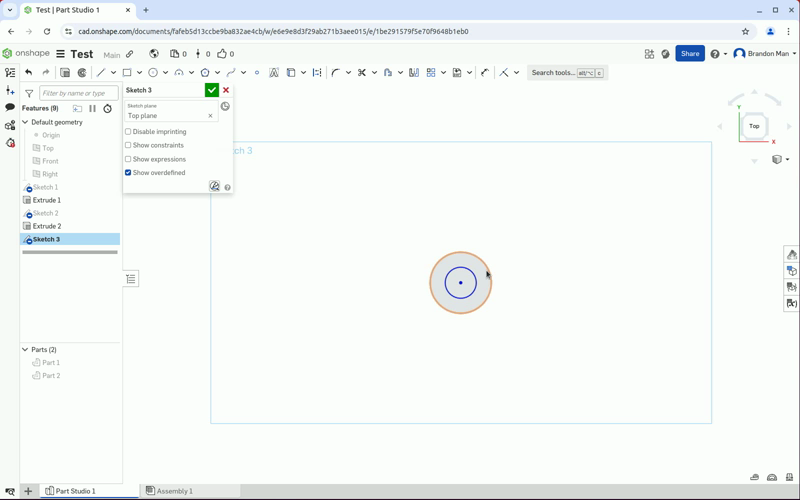
click(486, 270)
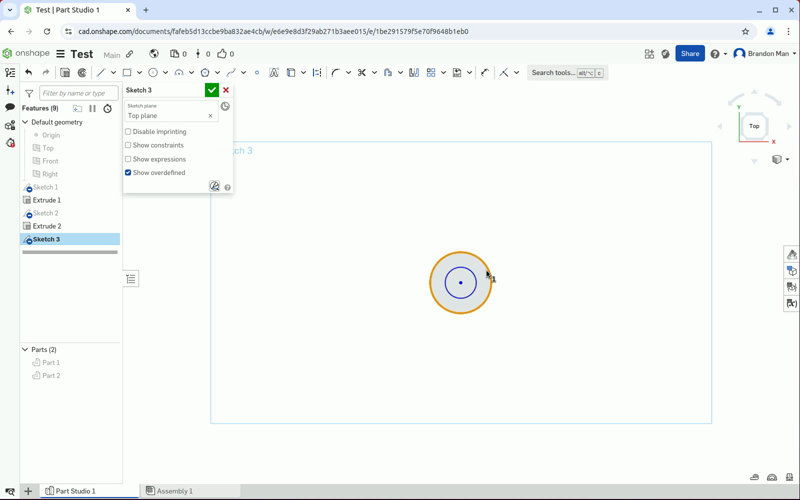
mouse_move(73, 352)
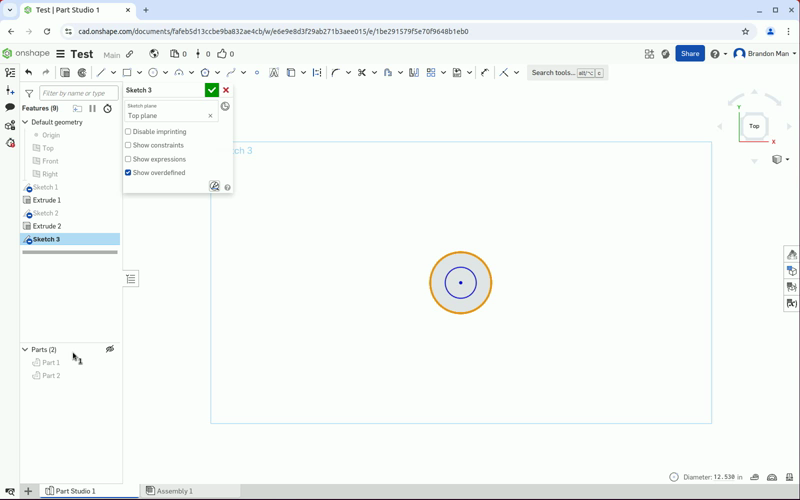
key(shift+y)
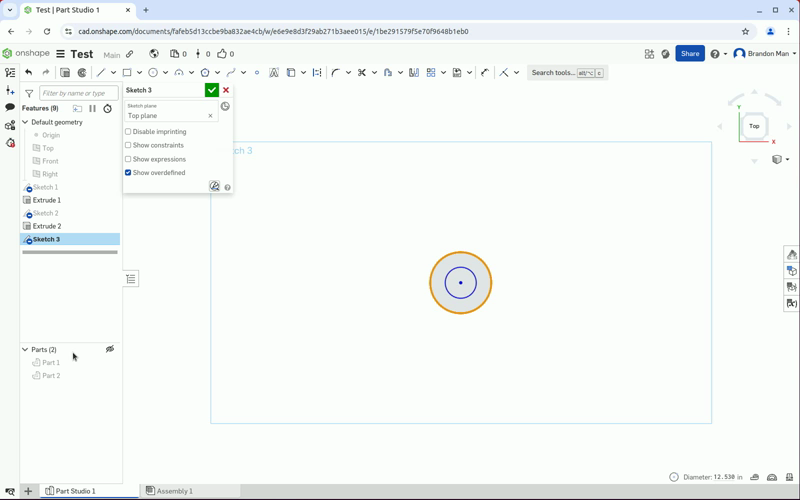
key(shift+e)
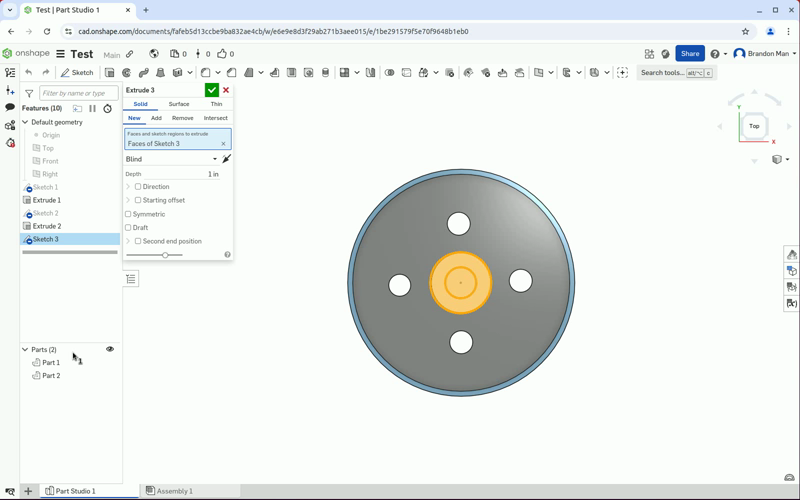
mouse_move(143, 106)
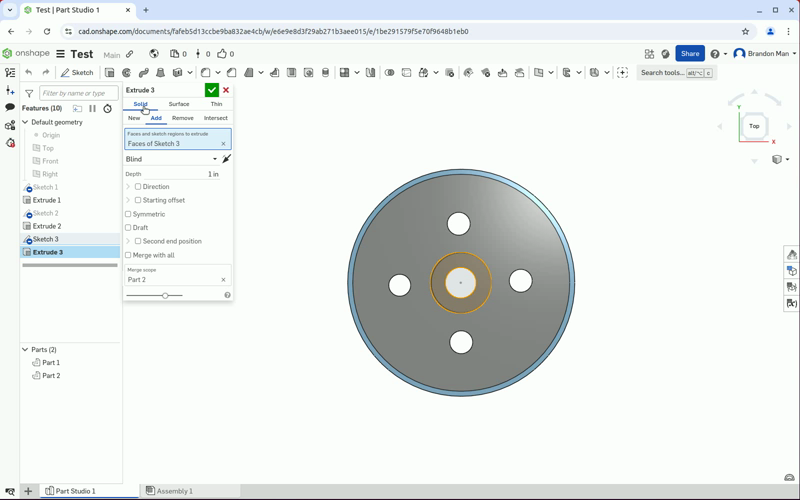
click(143, 106)
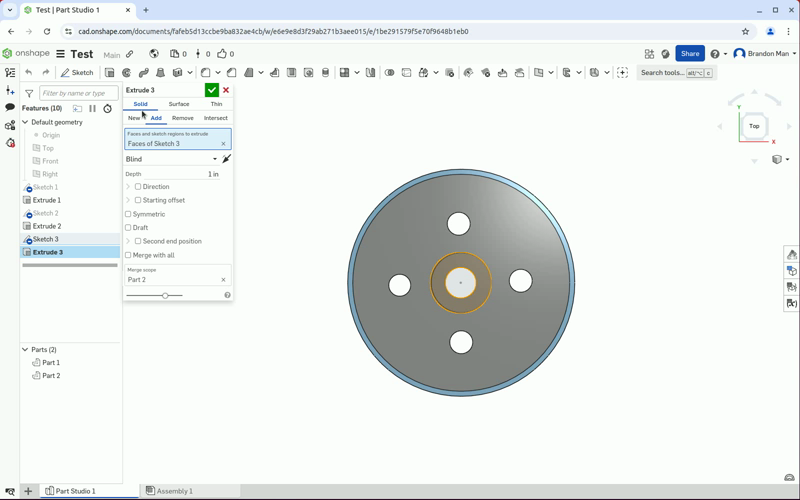
mouse_move(137, 120)
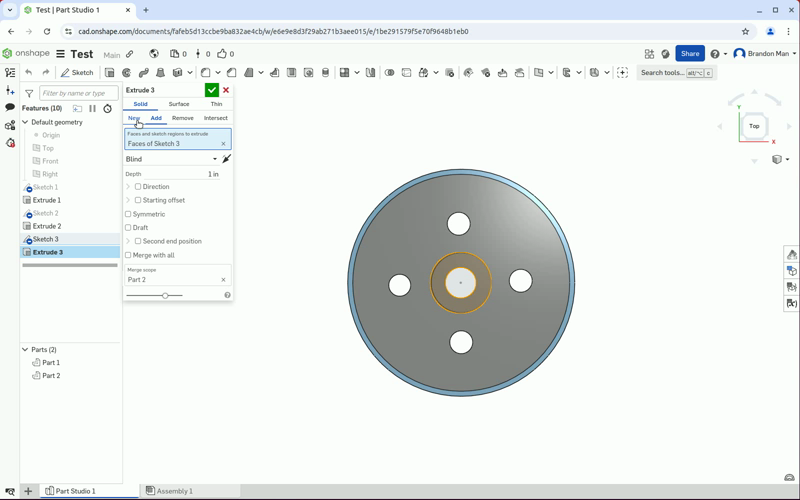
click(137, 120)
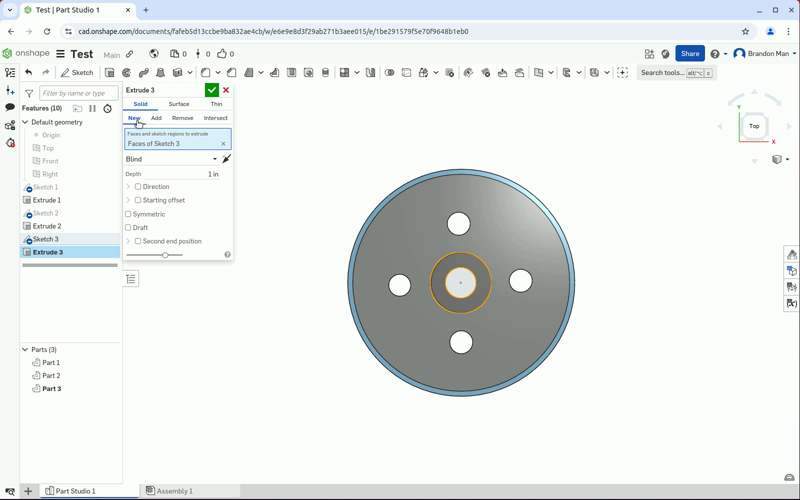
key(tab, 4)
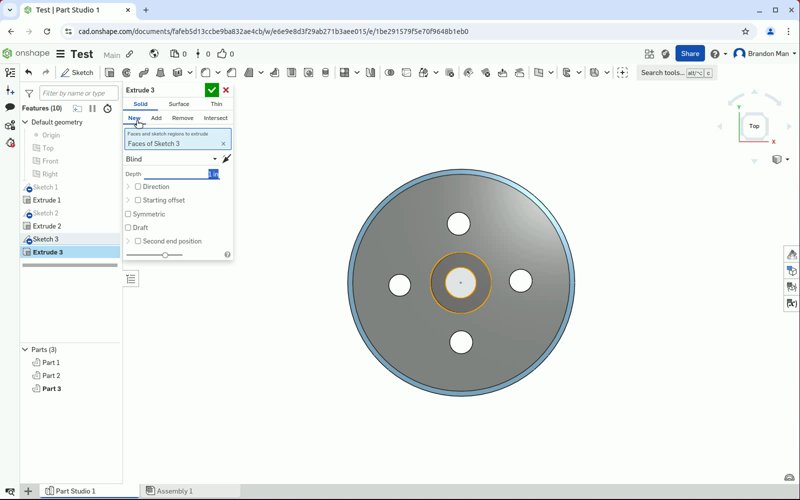
text(10.592)
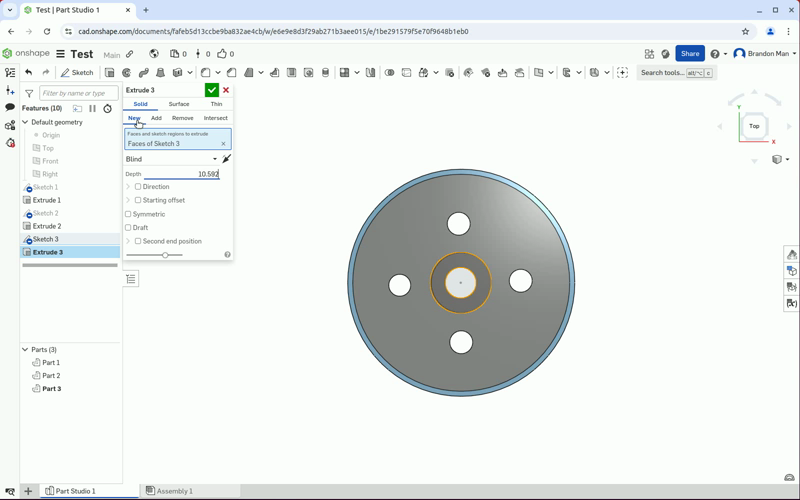
key(tab, 3)
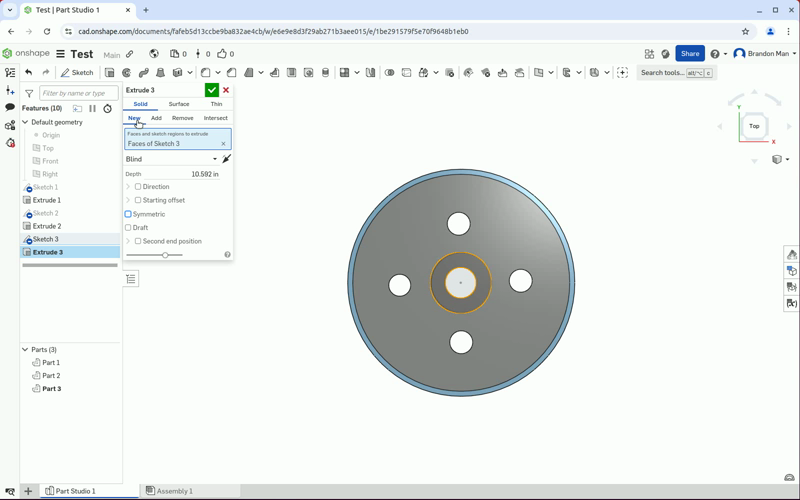
key(space)
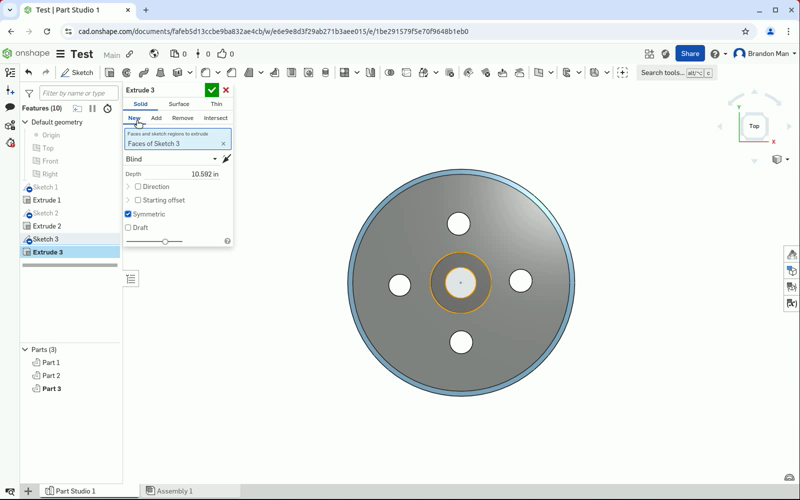
key(enter)
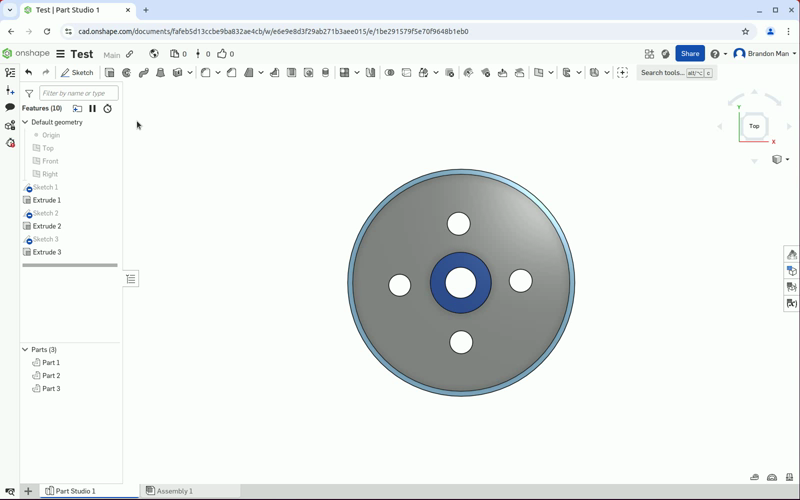
key(shift+h)
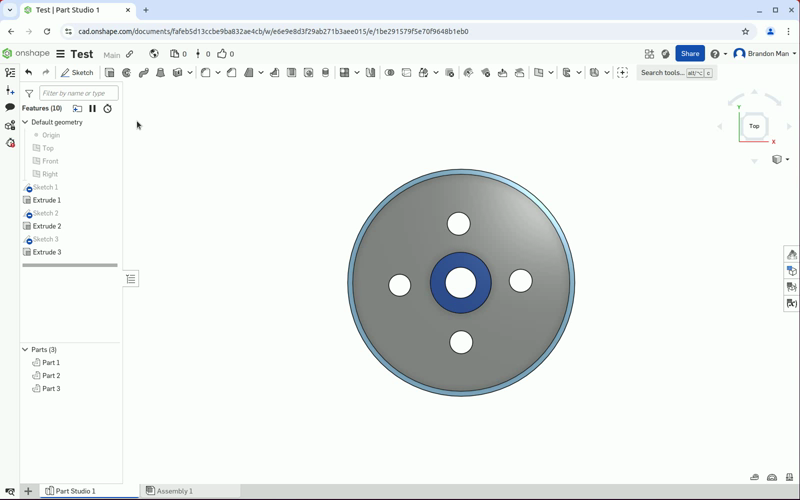
key(shift+h)
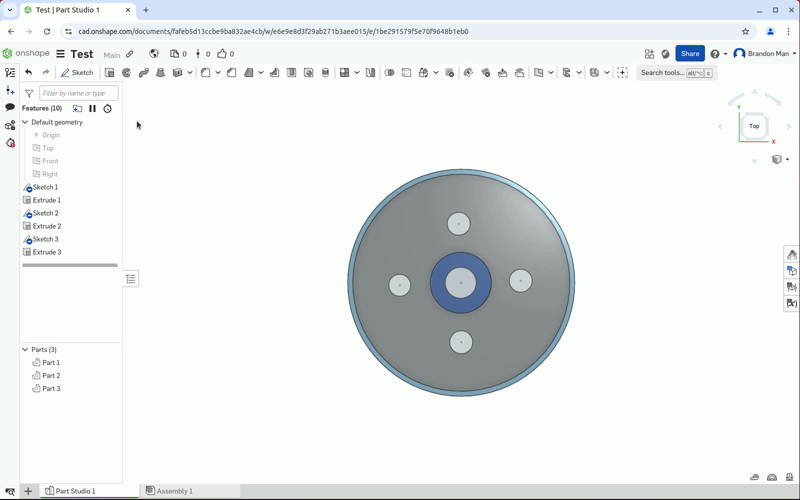
key(shift+7)
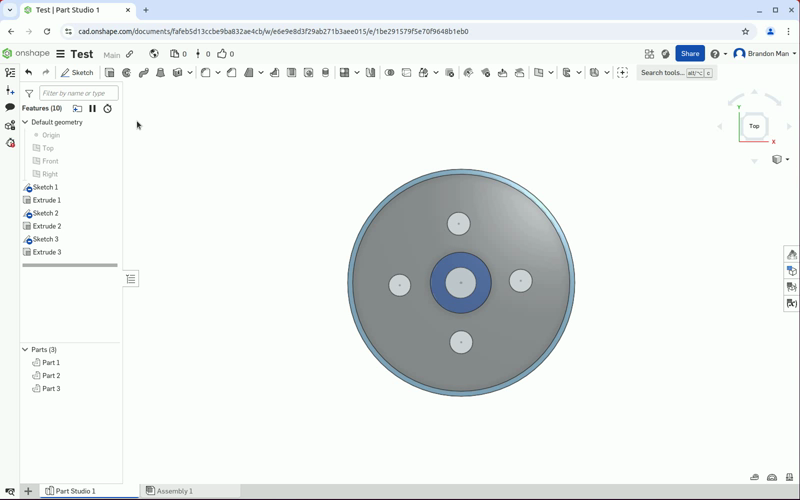
key(up, 3)
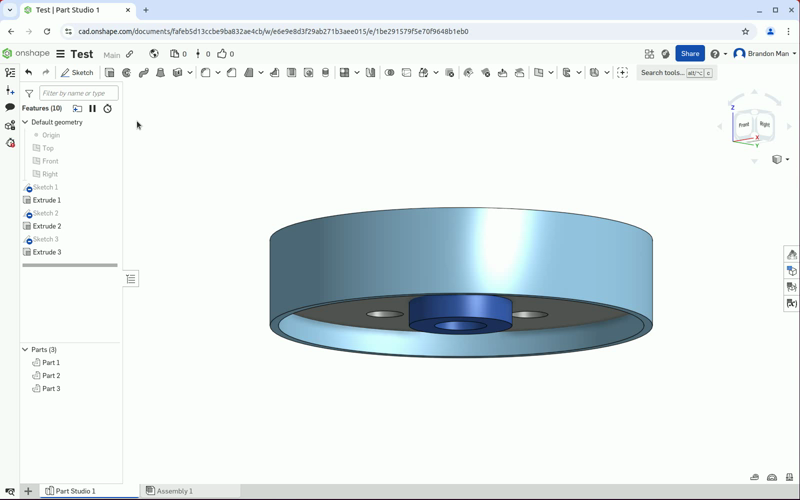
key(left, 3)
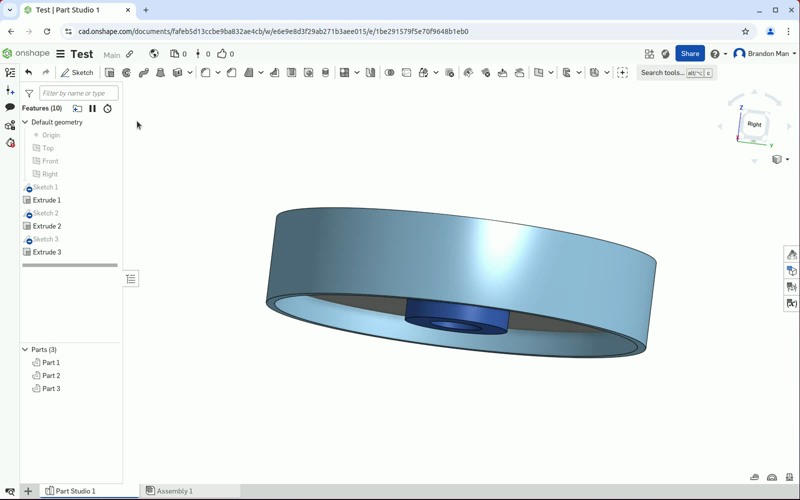
key(right, 3)
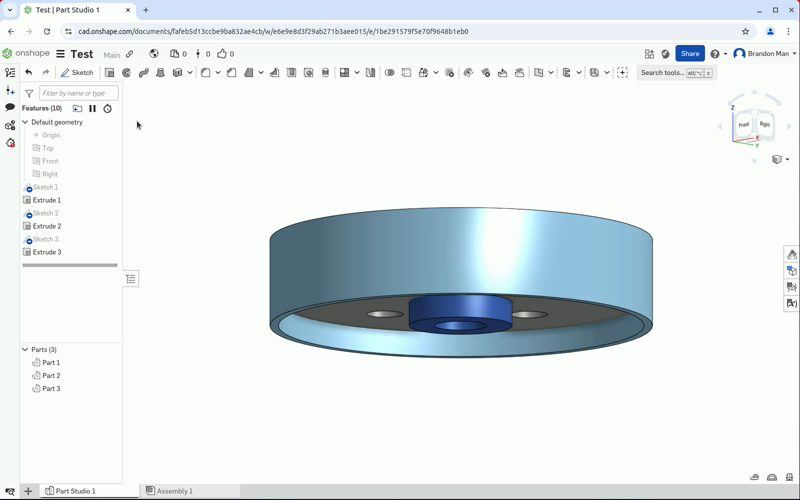
key(down, 3)
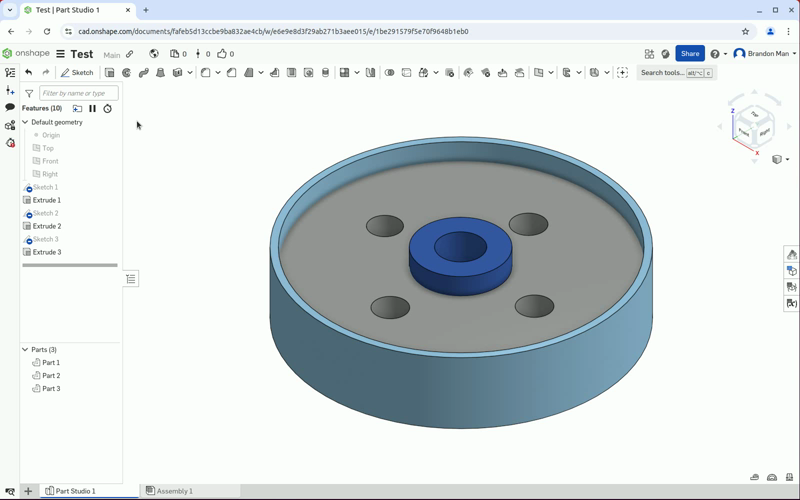
mouse_move(73, 189)
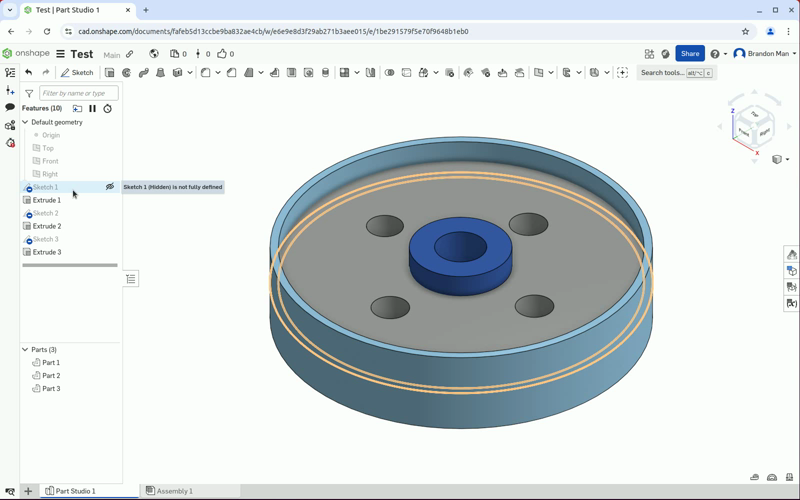
click(73, 189)